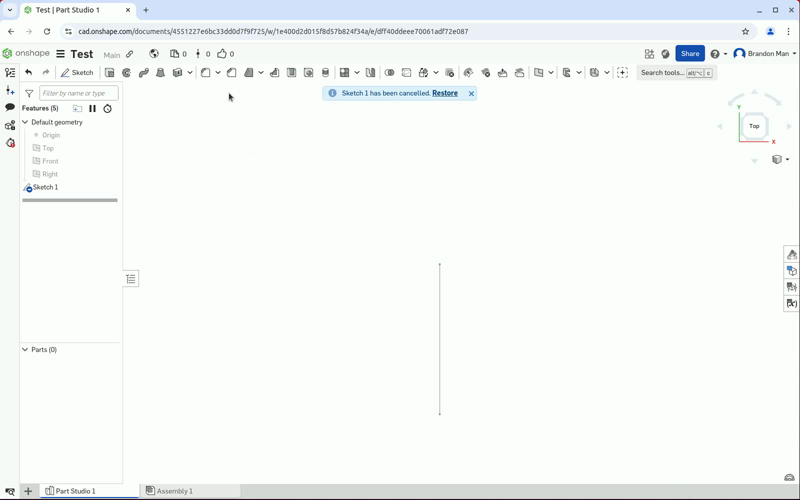
key(shift+h)
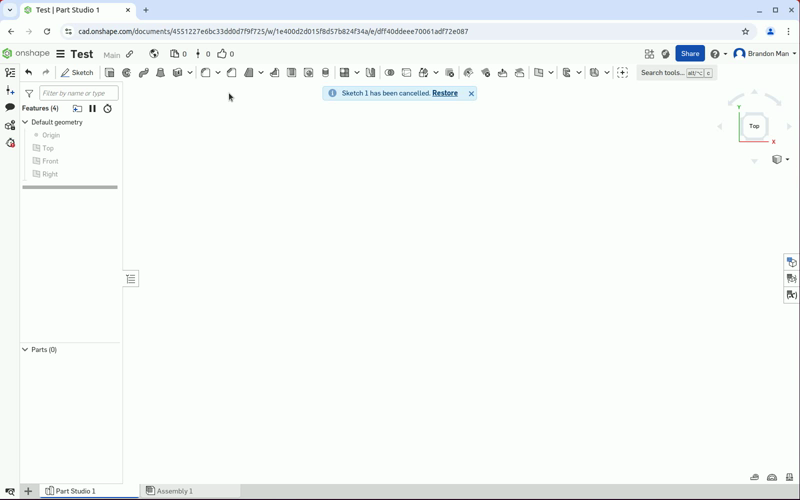
mouse_move(73, 352)
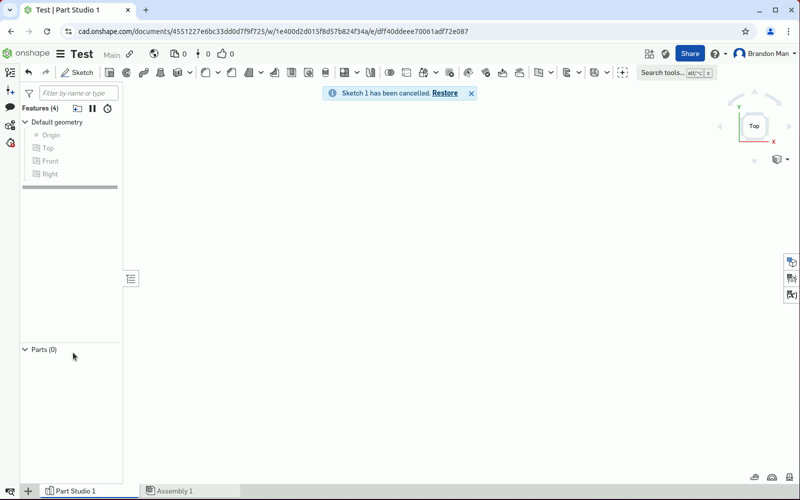
key(y)
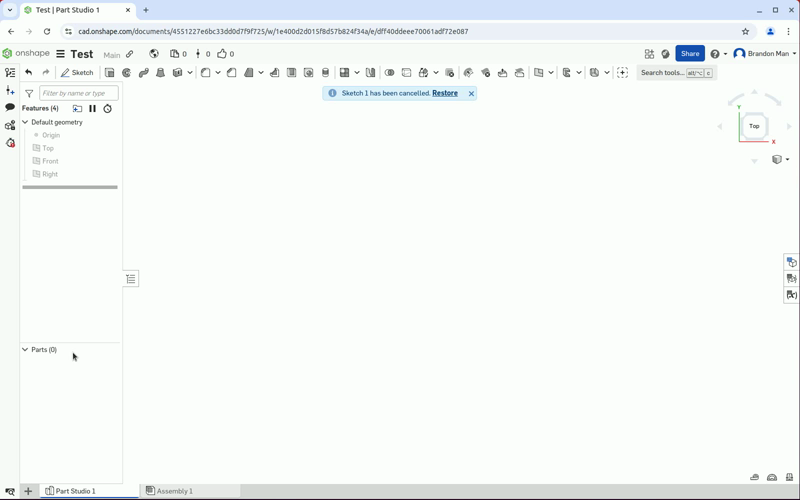
key(shift+p)
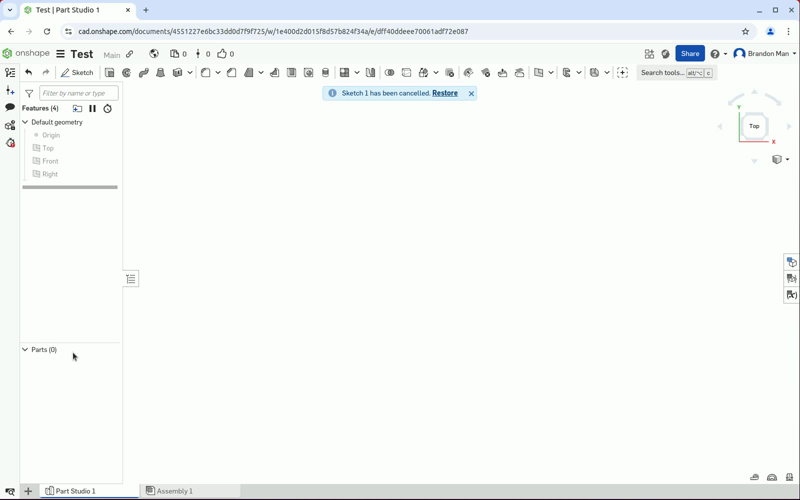
key(space)
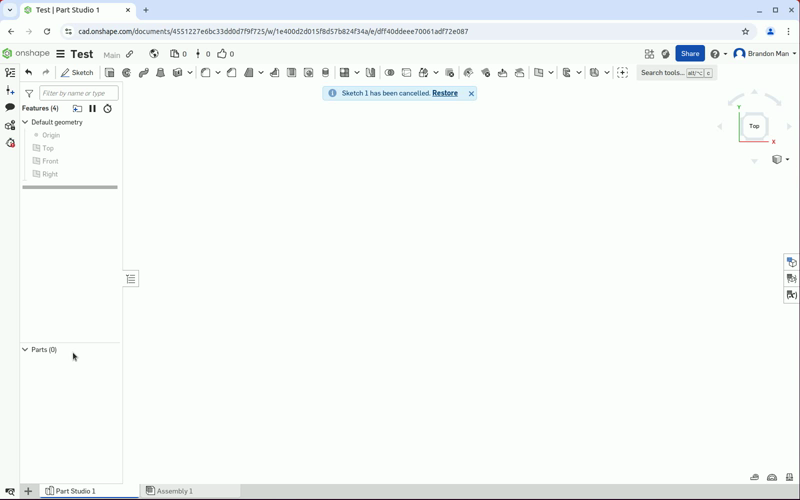
key_down(shift)
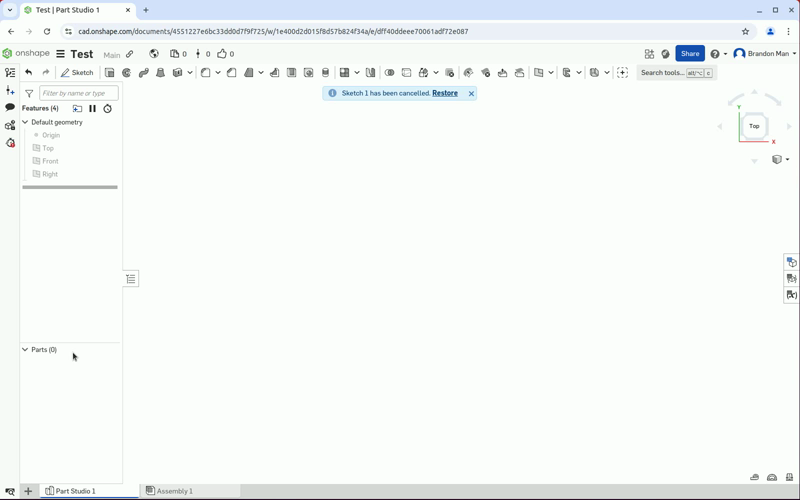
key(up)
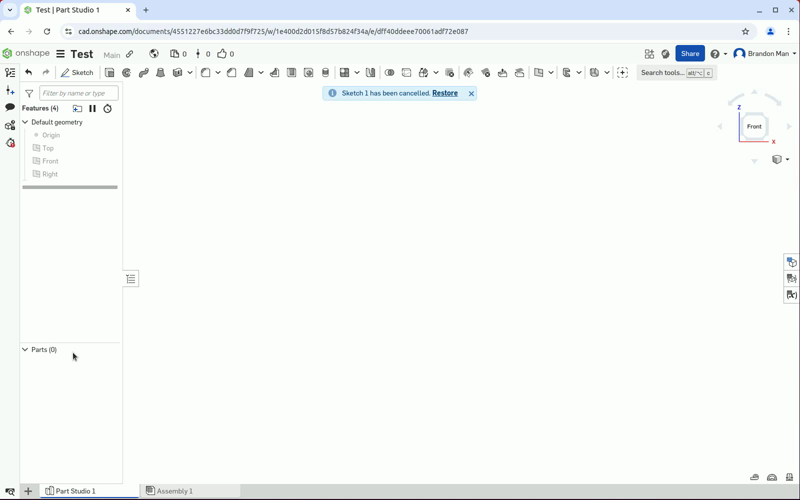
key_up(shift)
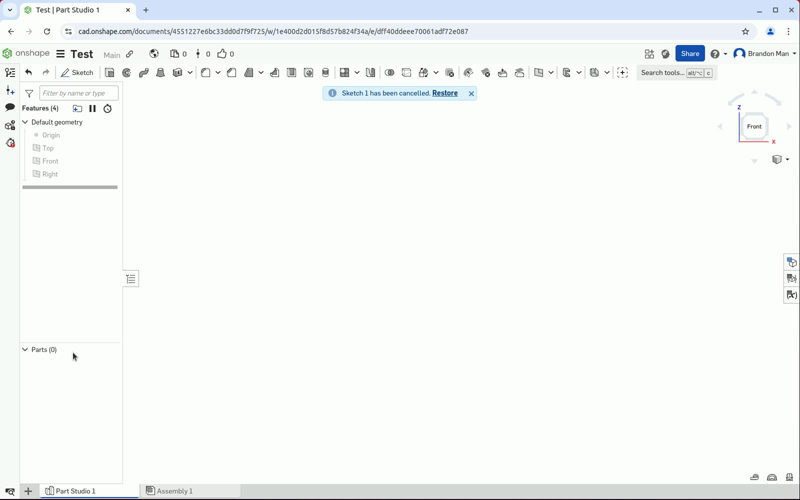
mouse_move(73, 352)
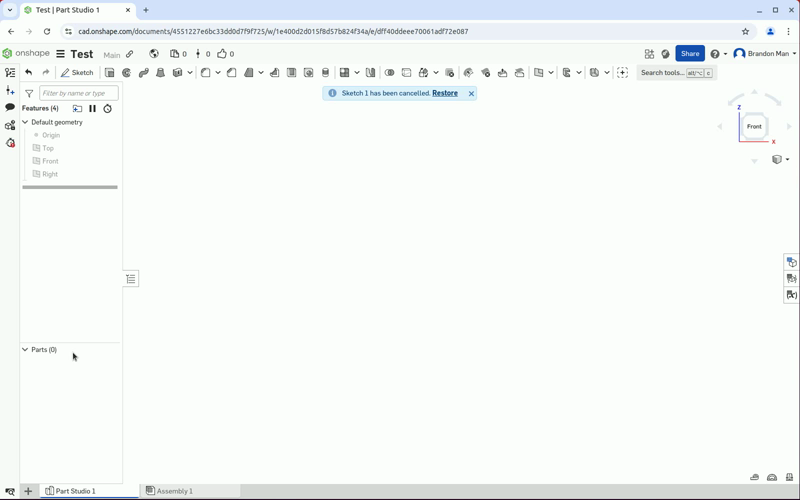
key(shift+y)
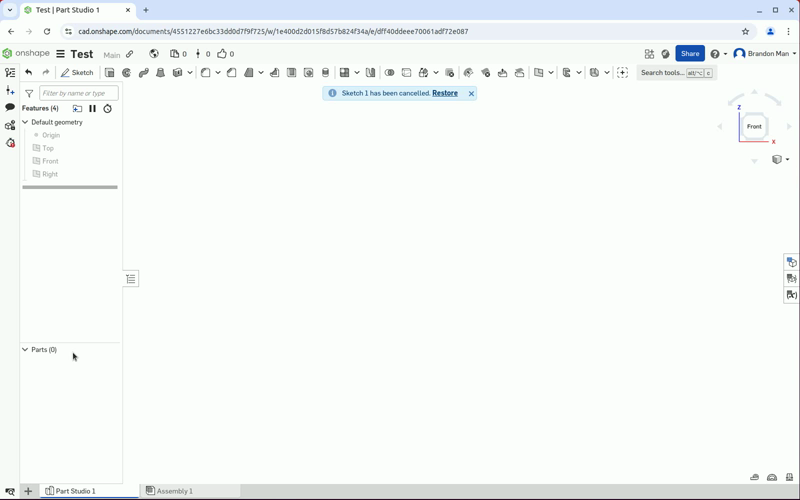
key(shift+s)
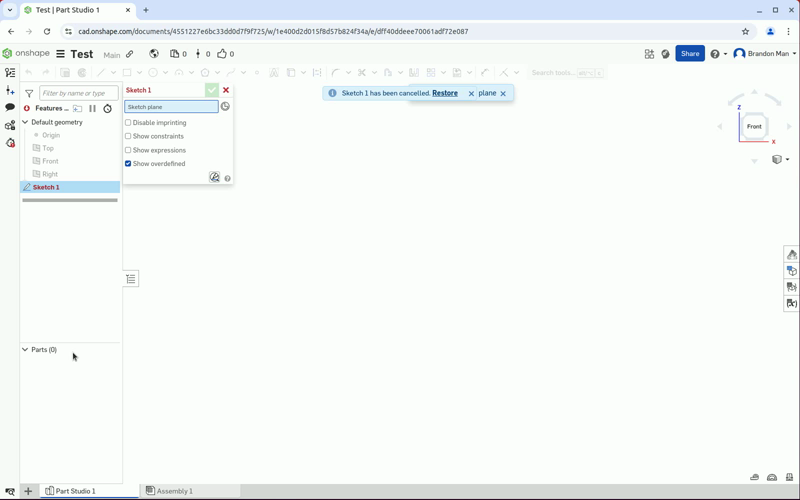
mouse_move(73, 163)
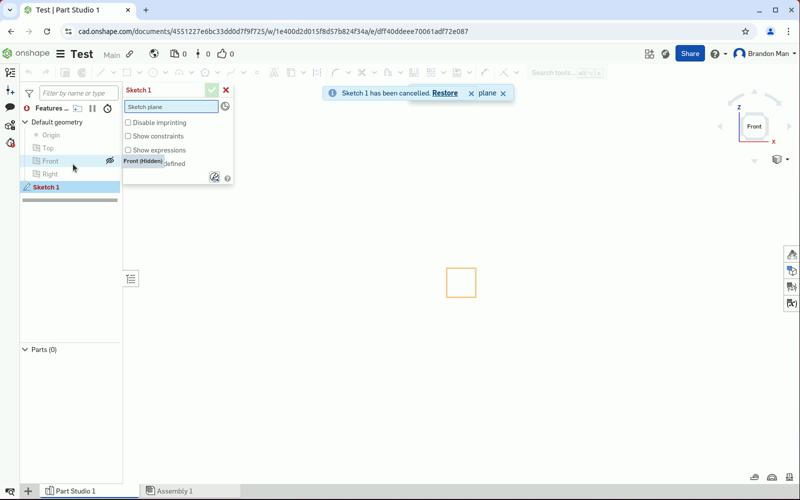
click(73, 163)
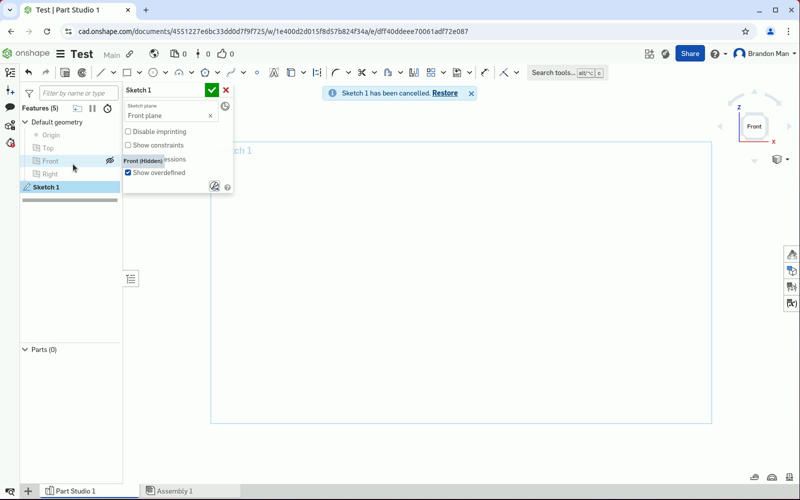
mouse_move(73, 352)
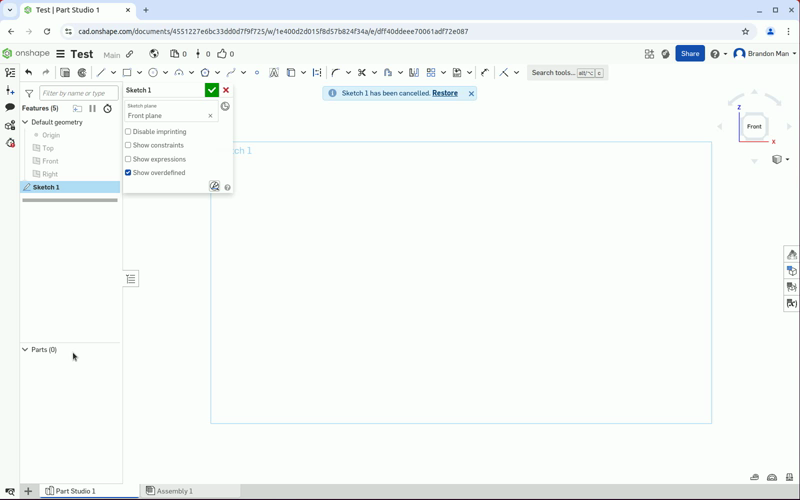
key(y)
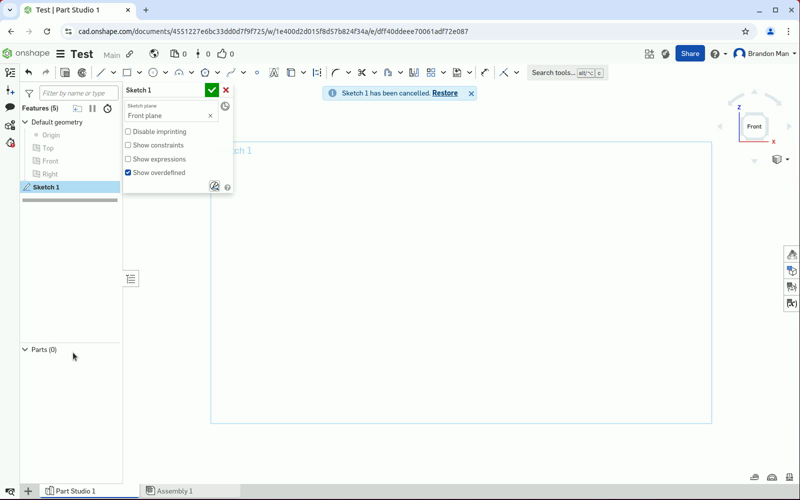
key(l)
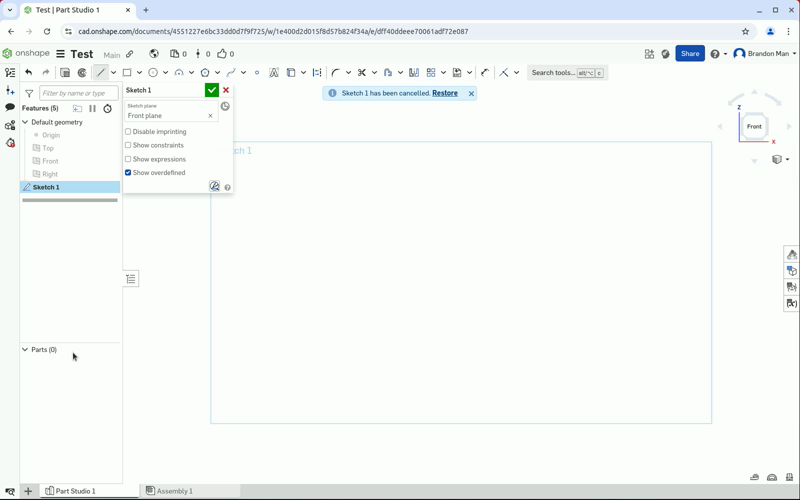
key_down(shift)
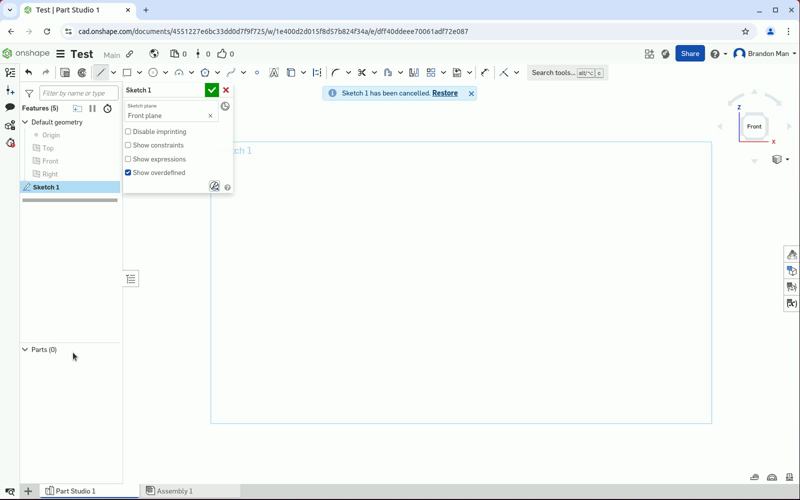
mouse_move(460, 282)
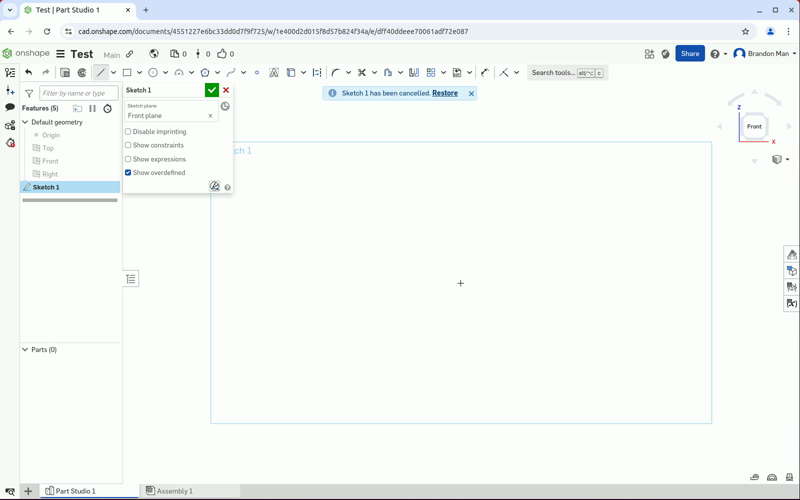
click(460, 282)
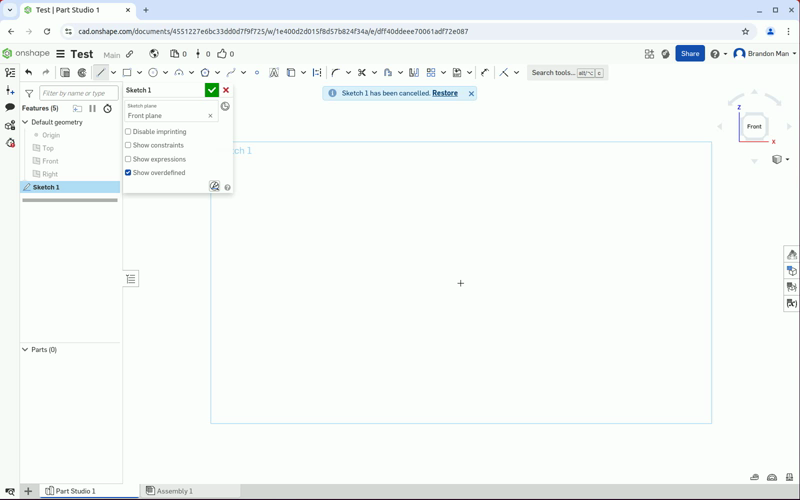
key_up(shift)
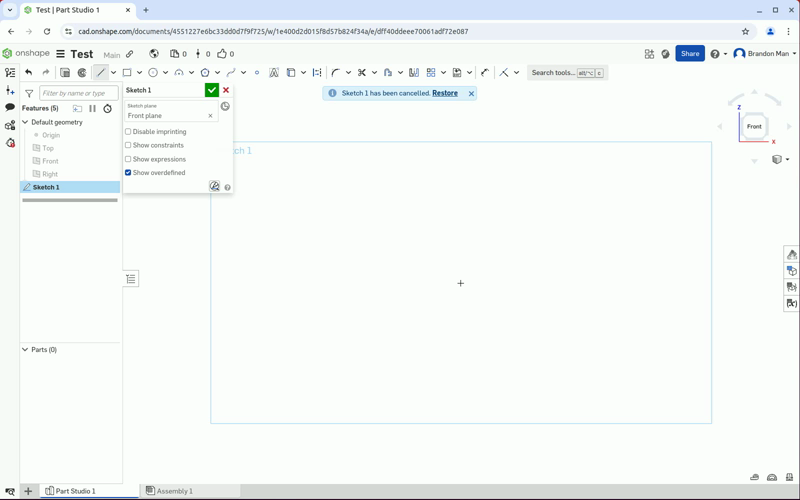
key_down(shift)
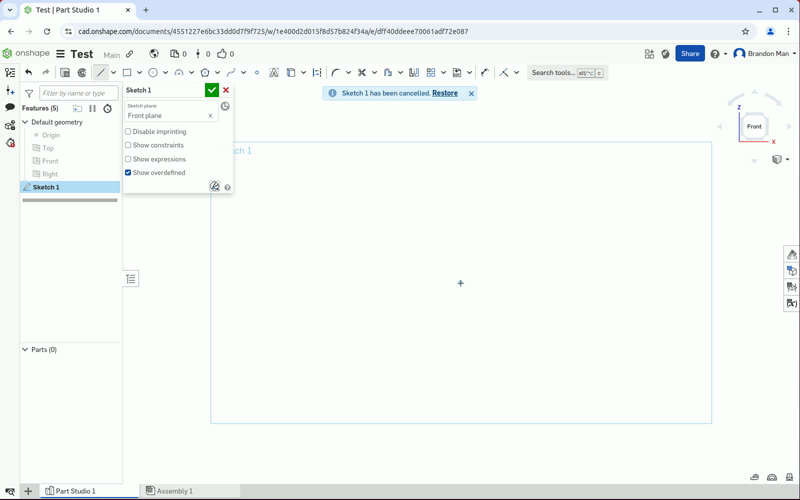
mouse_move(535, 282)
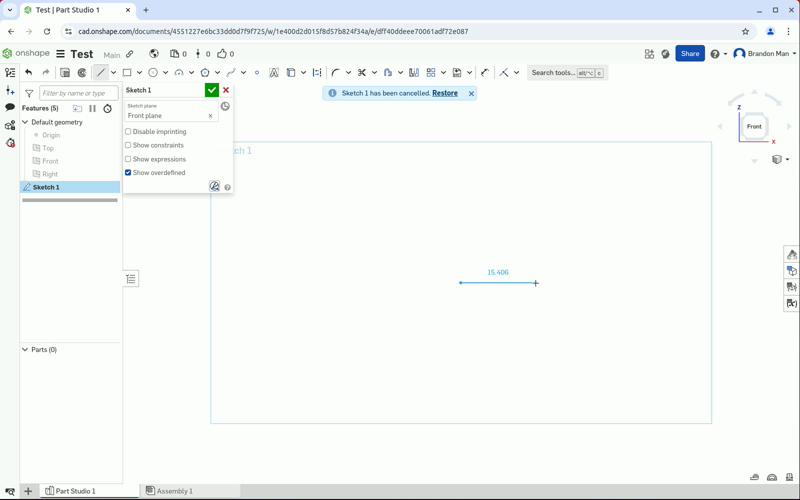
click(535, 282)
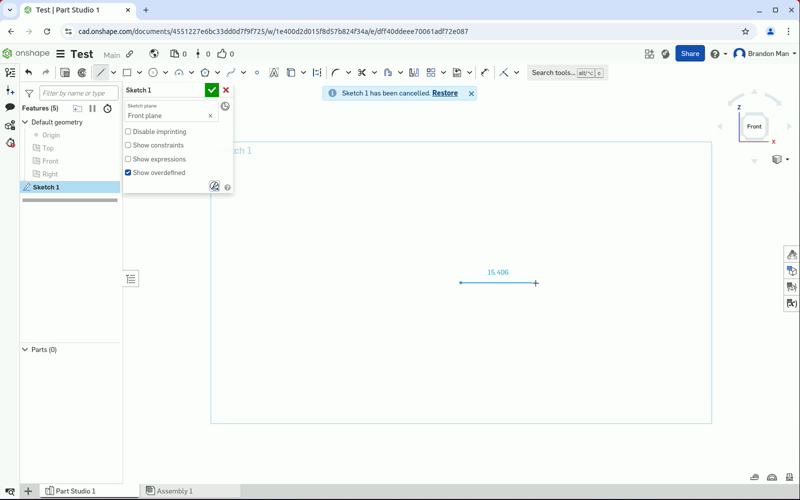
key_up(shift)
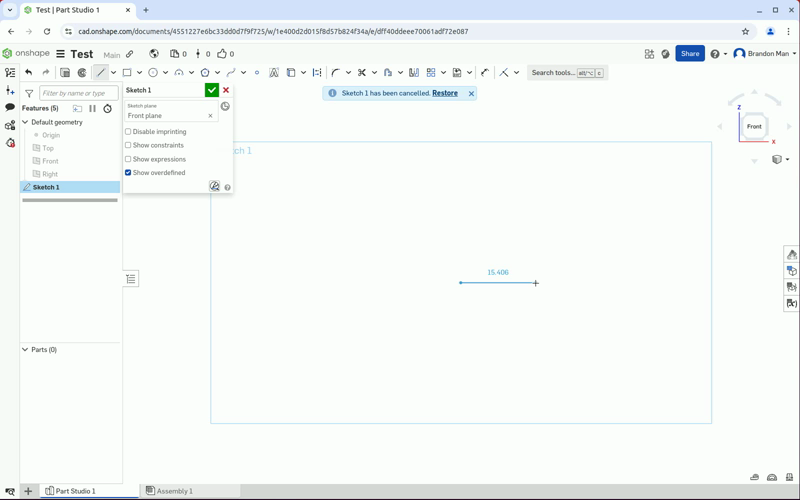
key_down(shift)
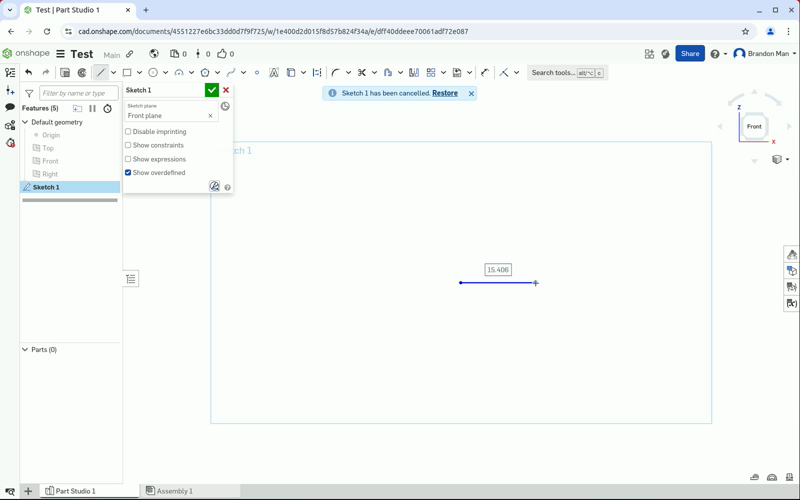
mouse_move(535, 170)
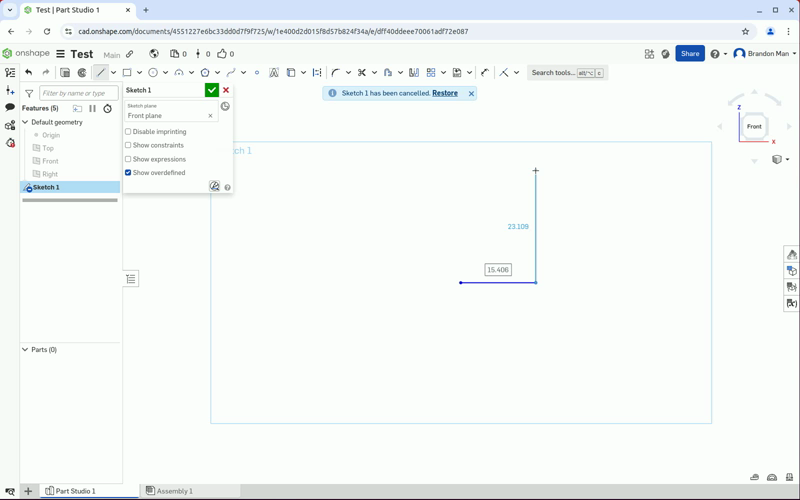
click(535, 170)
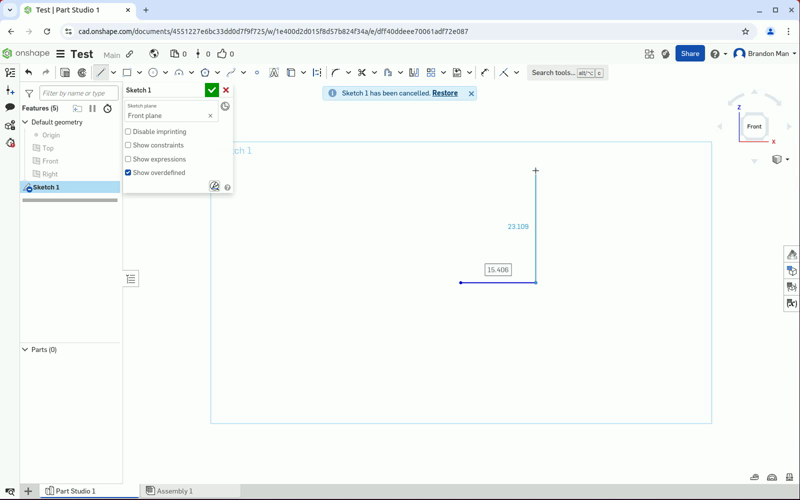
key_up(shift)
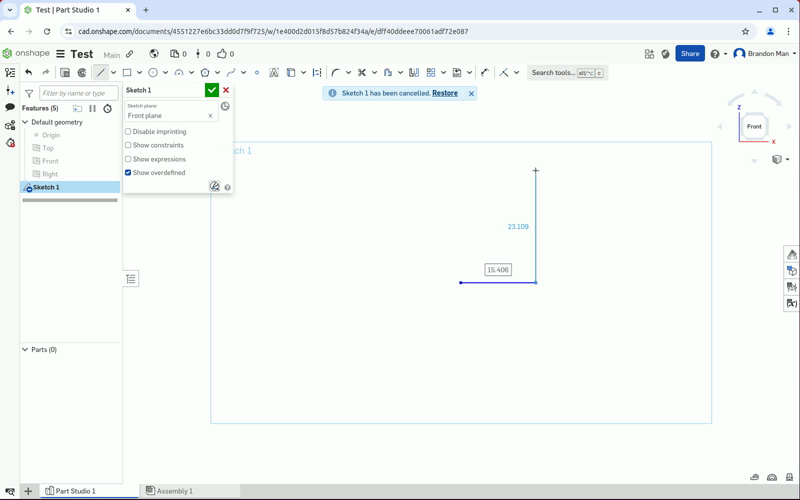
key_down(shift)
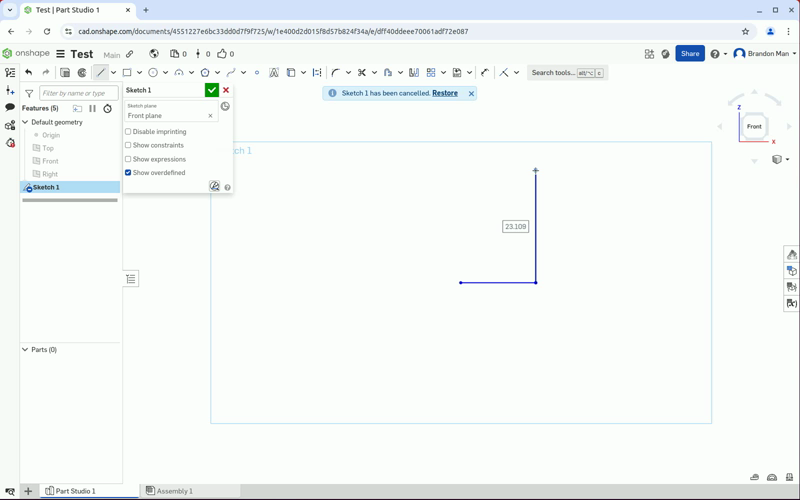
mouse_move(460, 170)
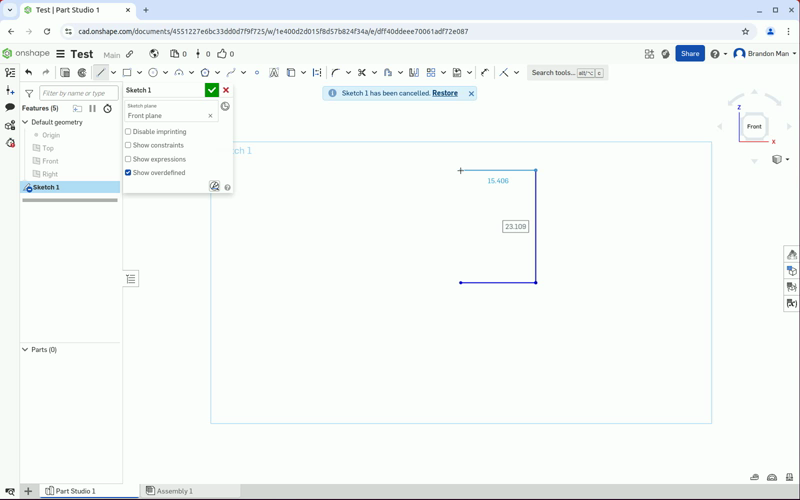
click(460, 170)
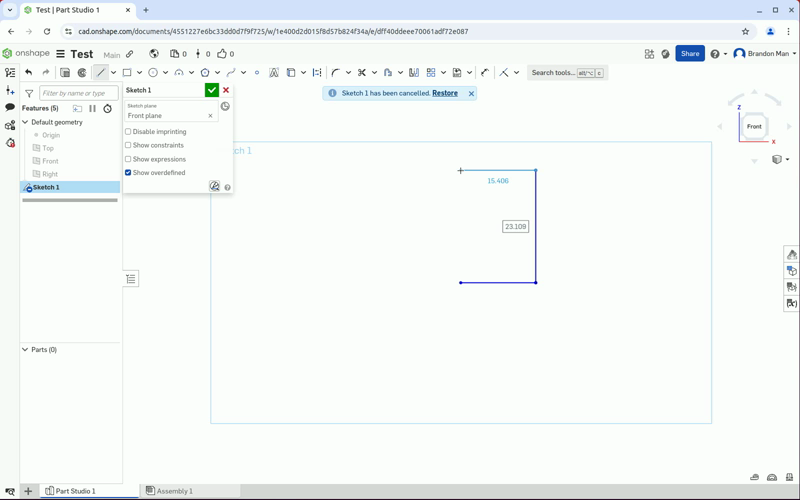
key_up(shift)
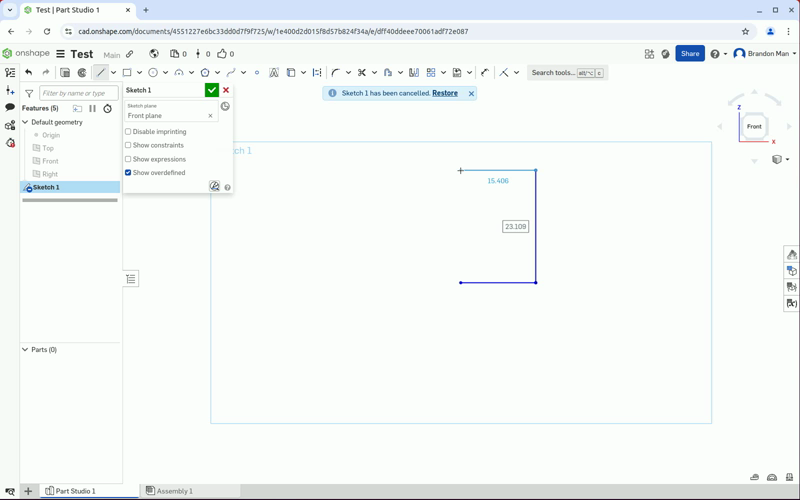
key_down(shift)
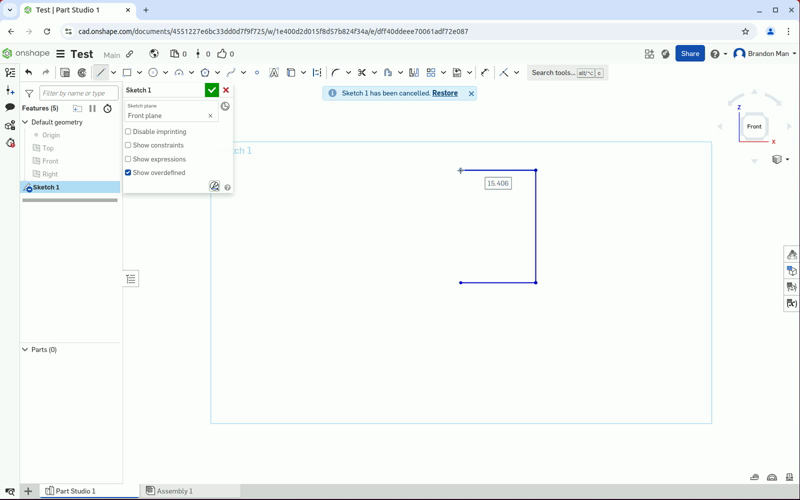
mouse_move(460, 282)
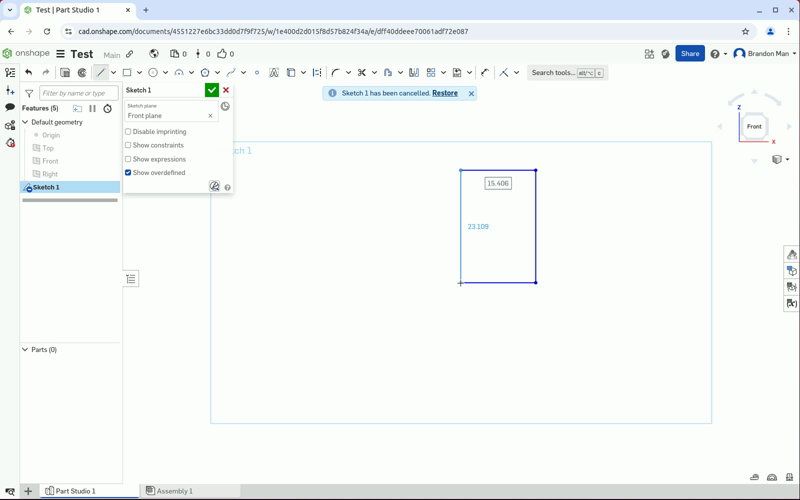
key_up(shift)
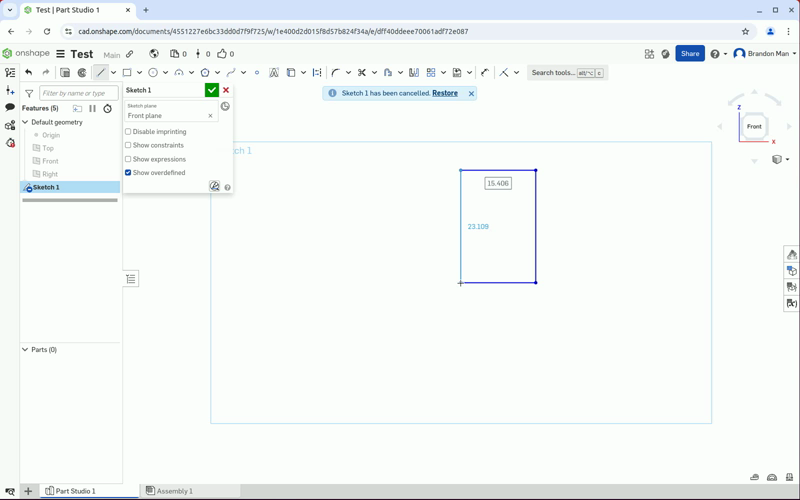
click(460, 282)
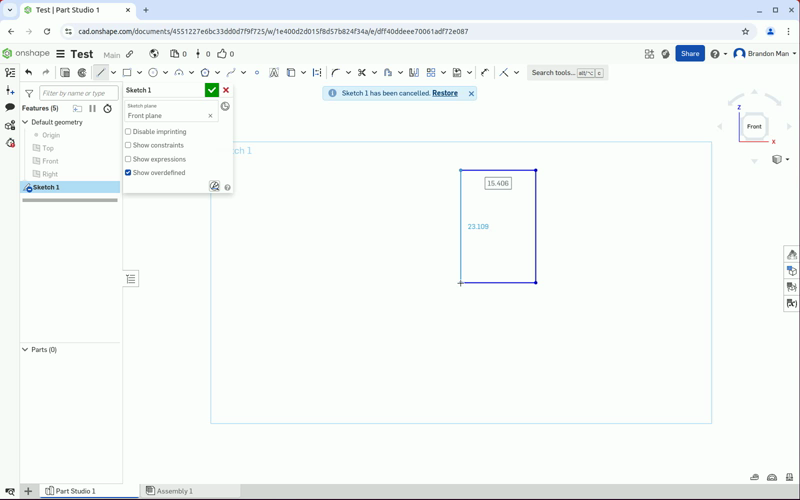
key(esc)
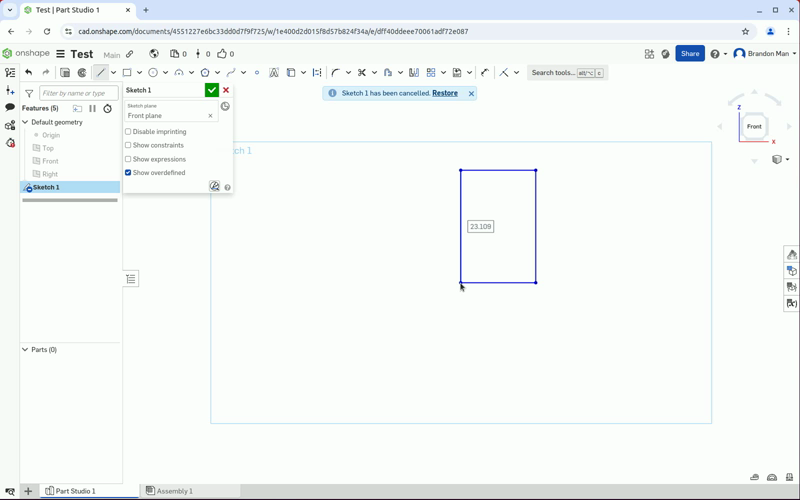
mouse_move(502, 219)
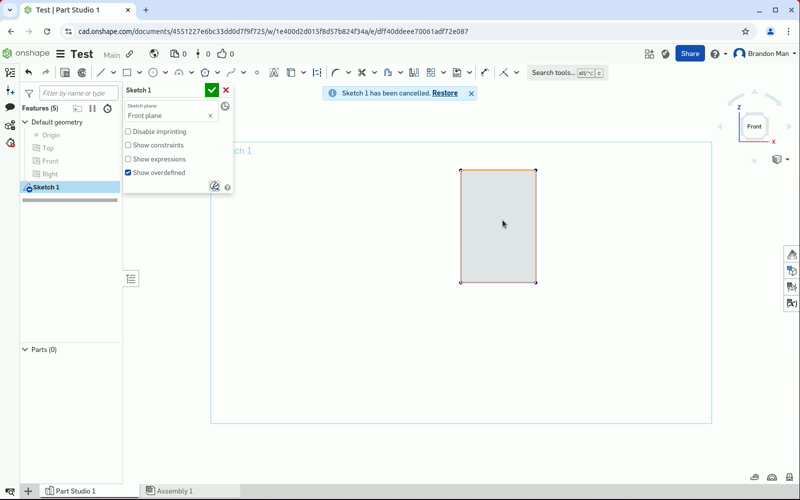
click(502, 219)
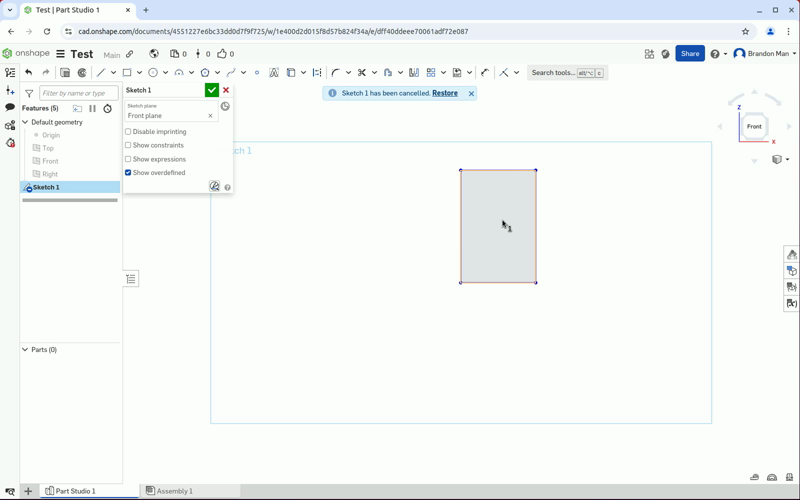
mouse_move(73, 352)
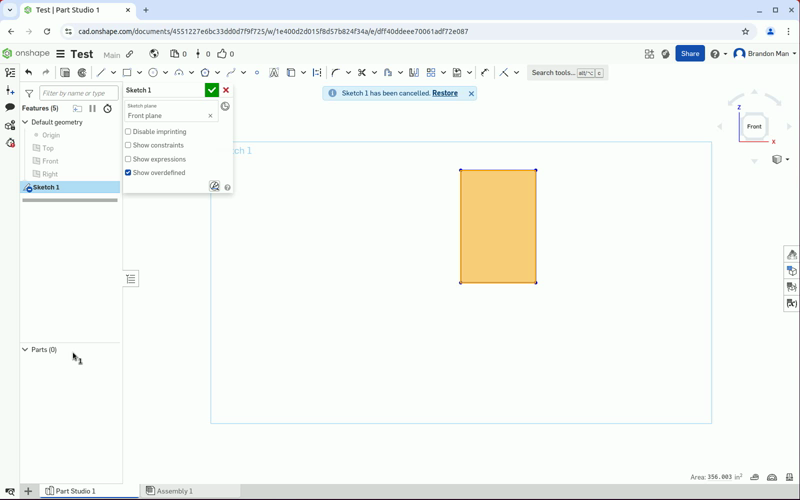
key(shift+y)
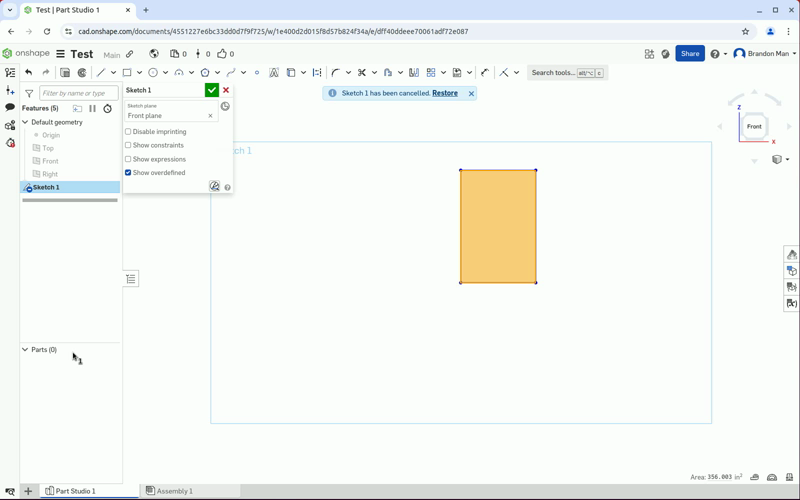
key(shift+e)
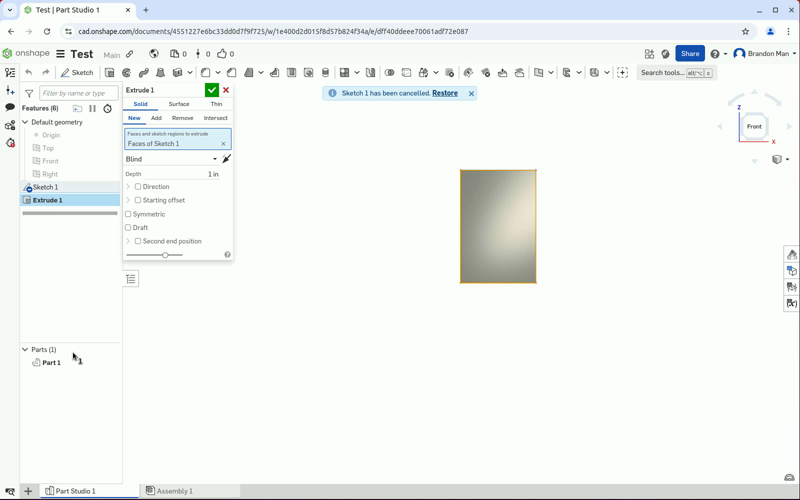
mouse_move(143, 106)
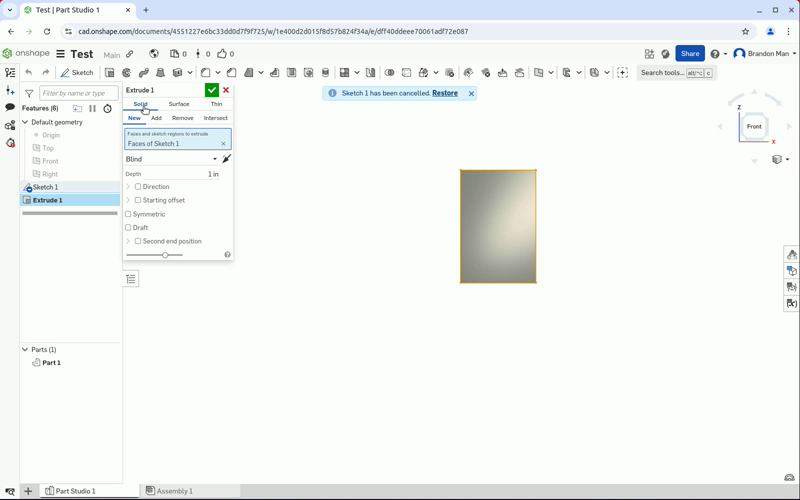
click(143, 106)
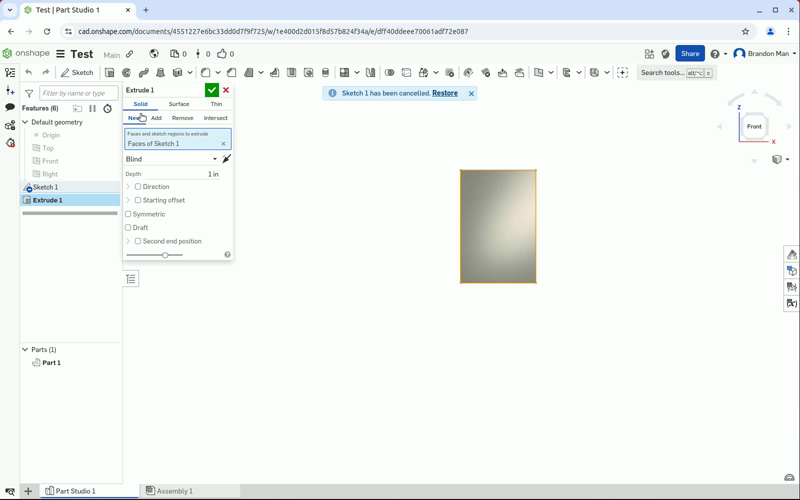
mouse_move(137, 120)
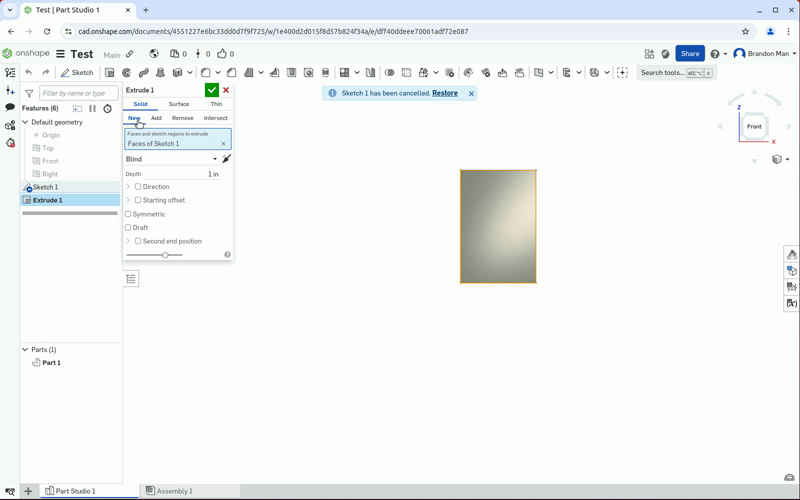
click(137, 120)
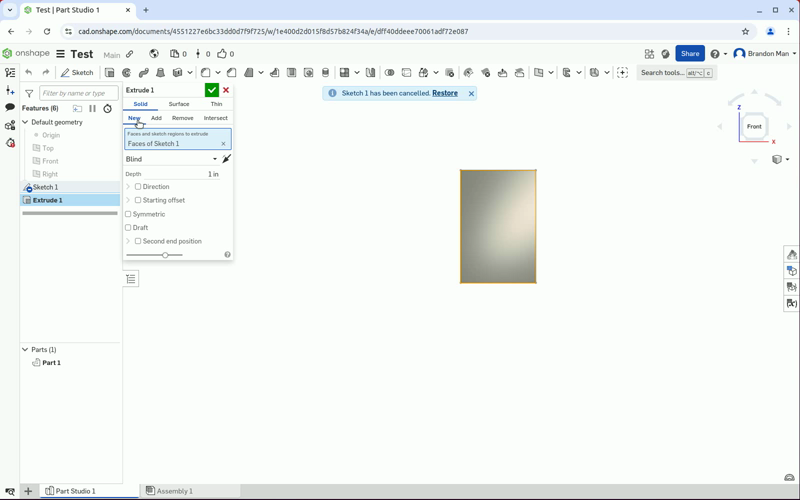
key(tab, 4)
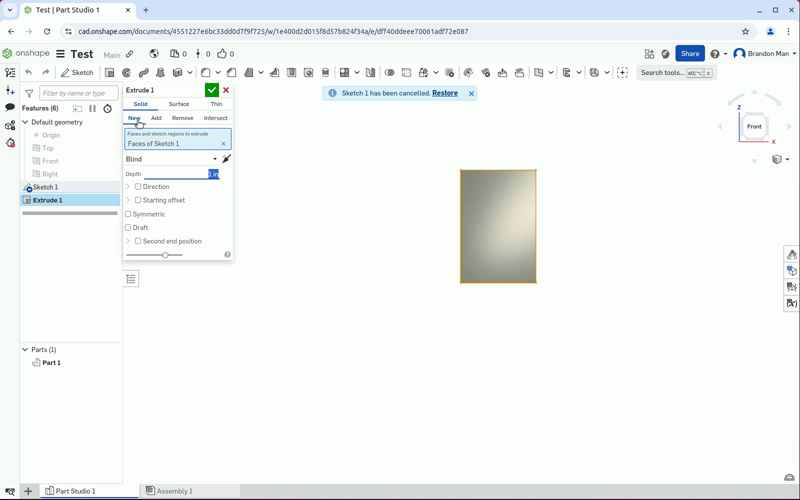
text(-0.241)
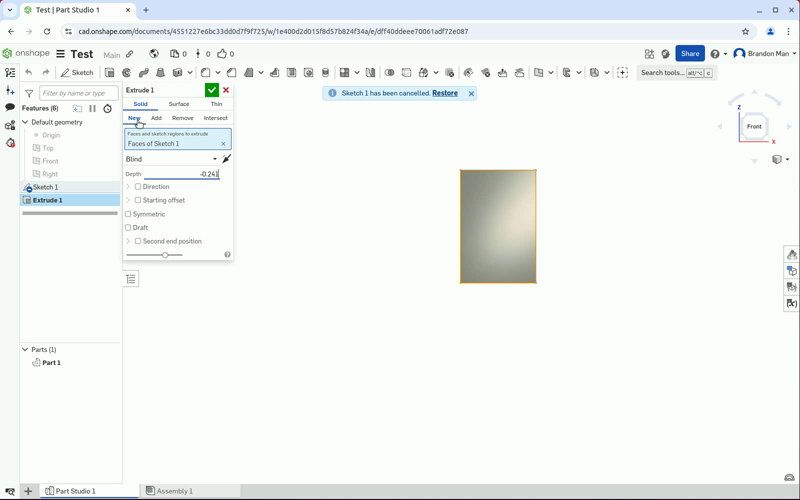
key(enter)
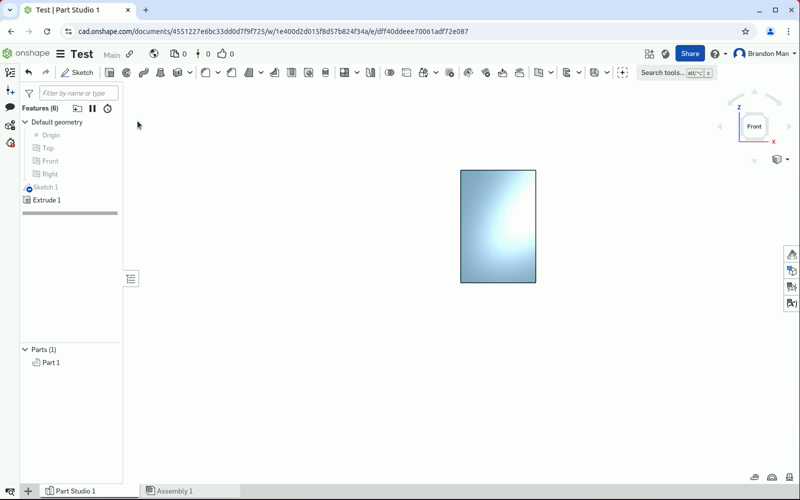
key(shift+h)
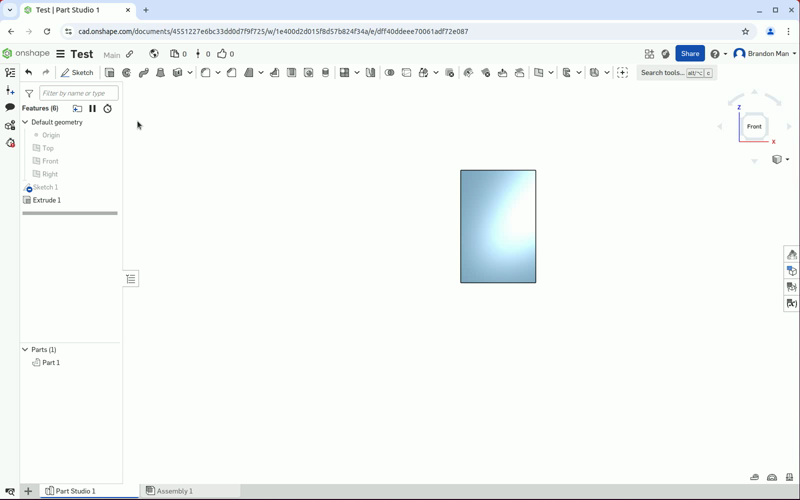
key(shift+h)
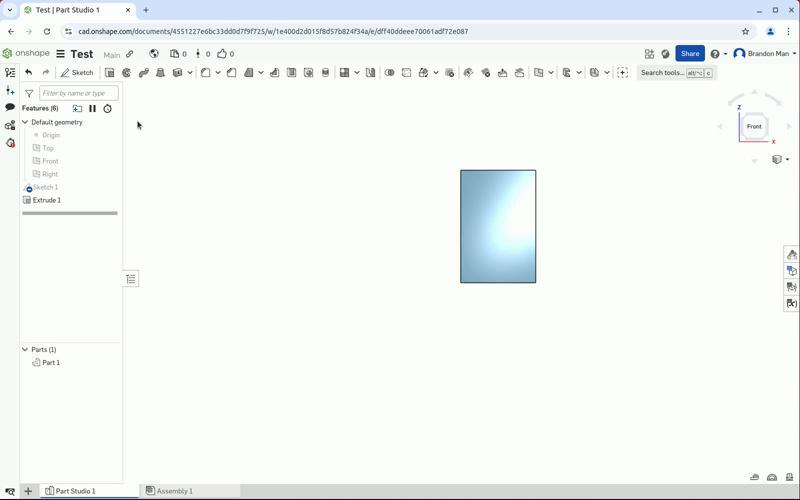
mouse_move(73, 189)
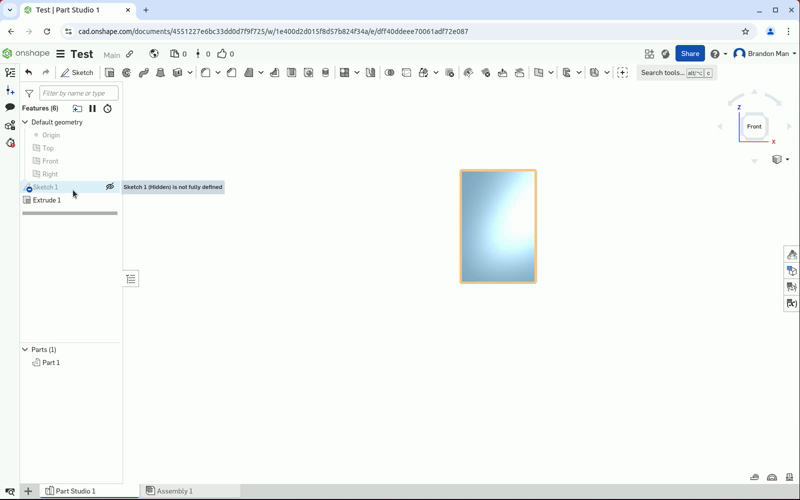
click(73, 189)
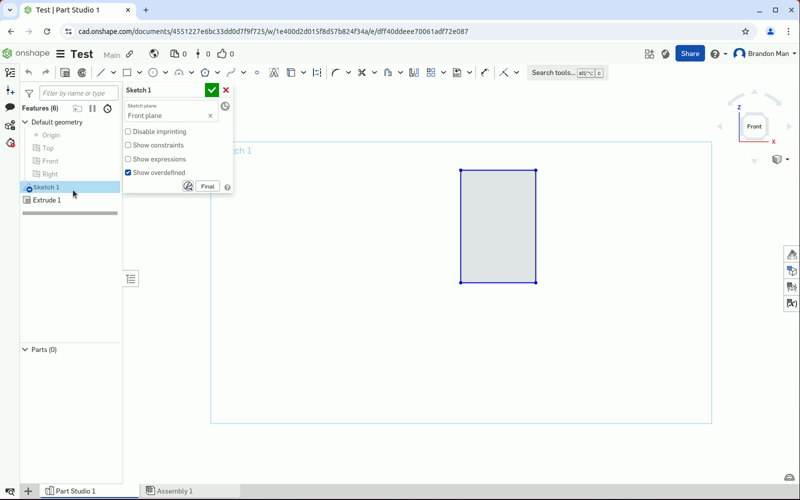
mouse_move(229, 92)
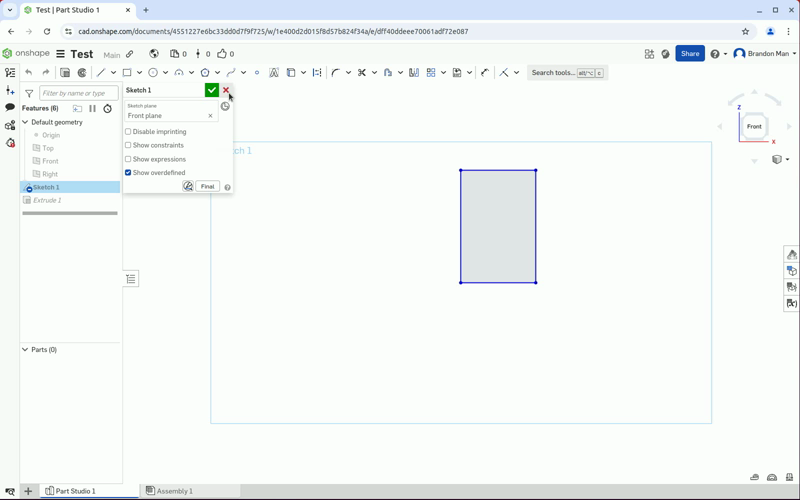
click(229, 92)
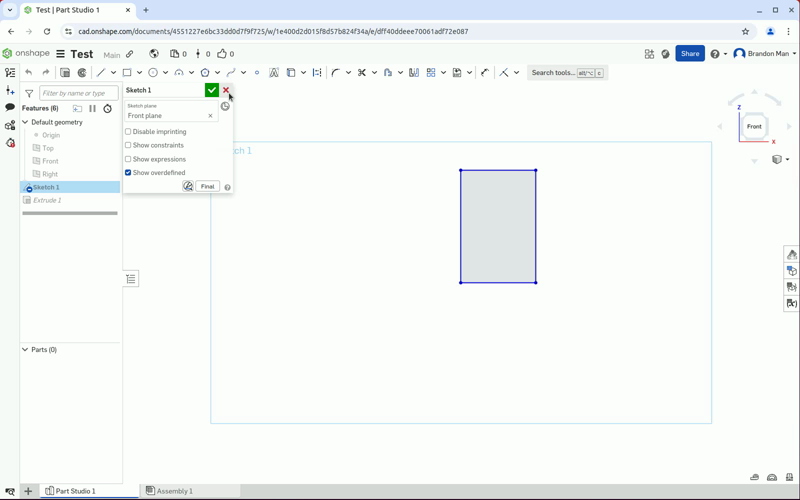
key(shift+s)
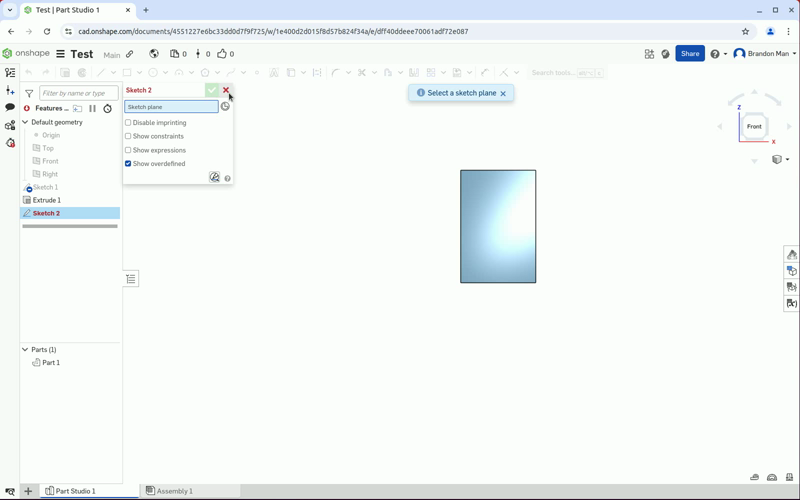
mouse_move(73, 163)
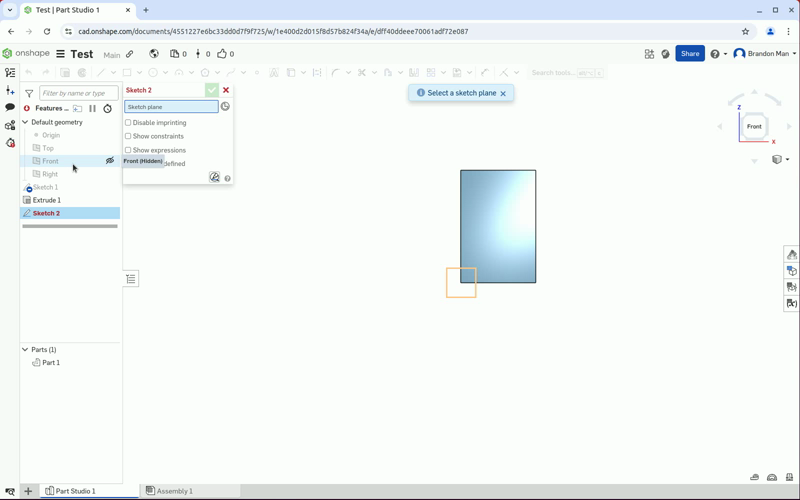
click(73, 163)
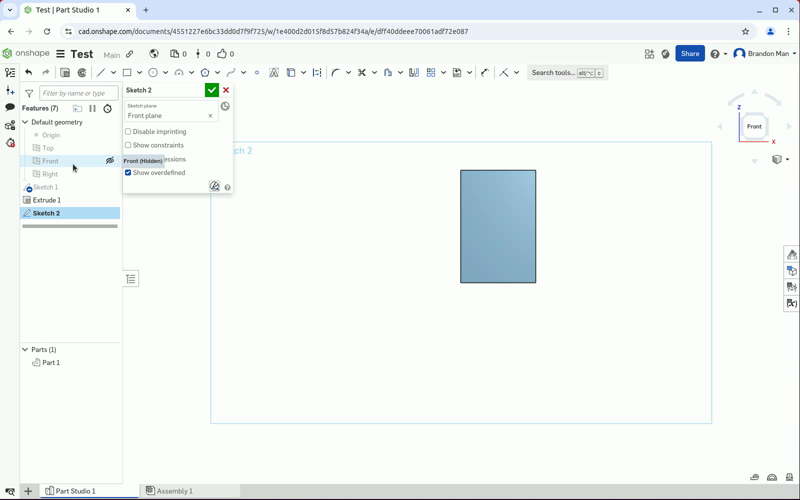
mouse_move(73, 352)
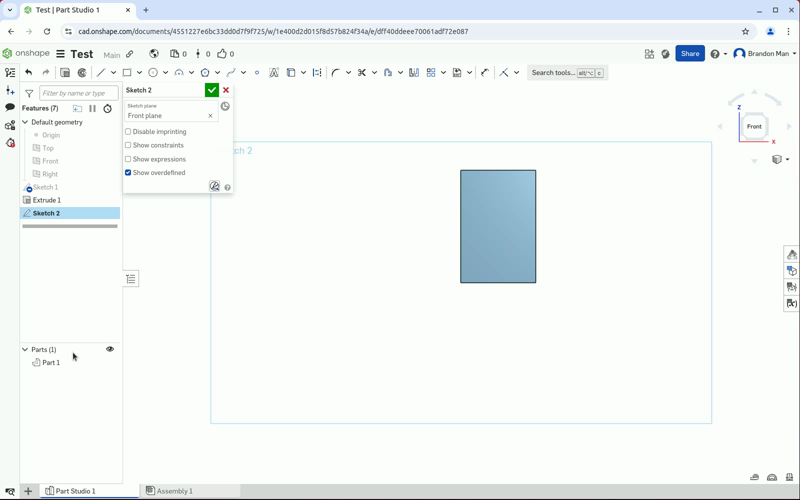
key(y)
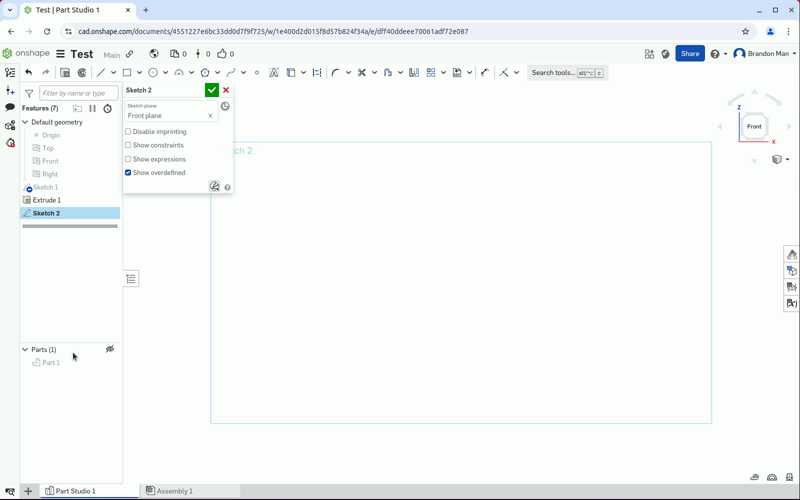
key(l)
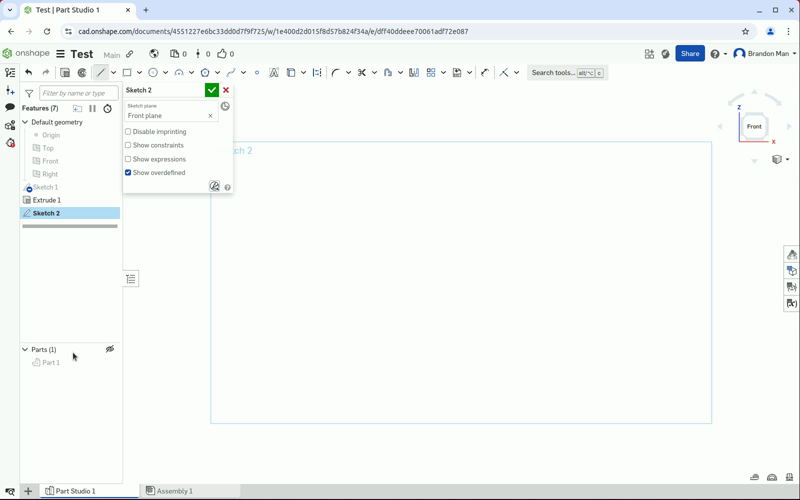
key_down(shift)
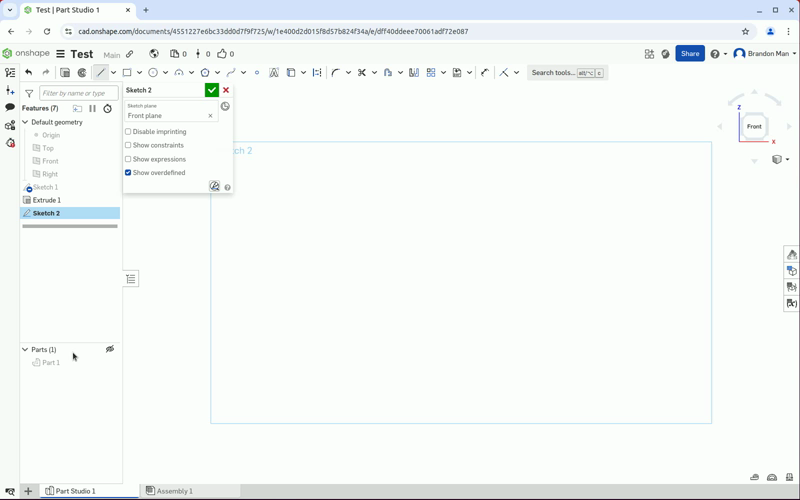
mouse_move(460, 282)
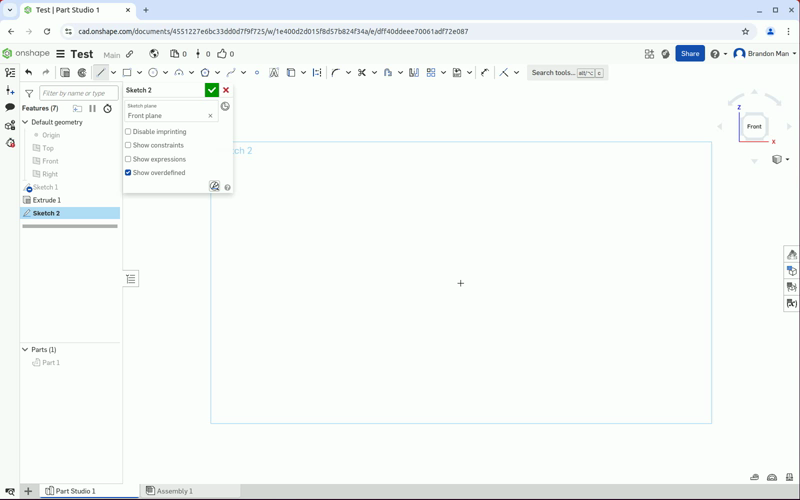
click(460, 282)
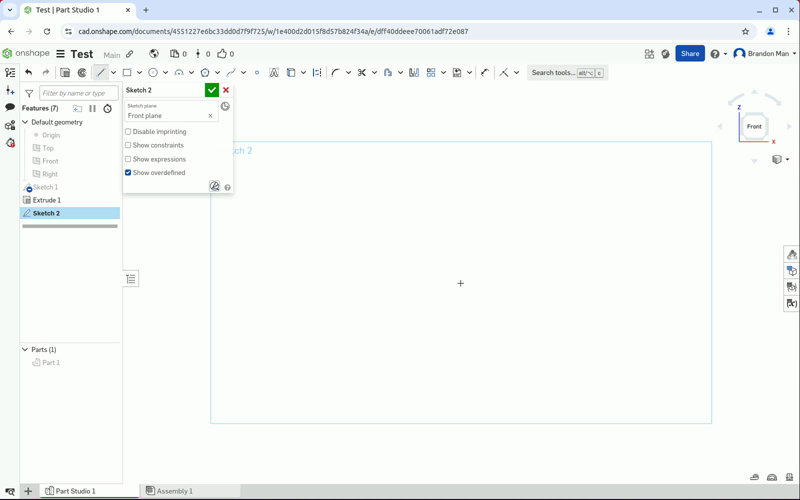
key_up(shift)
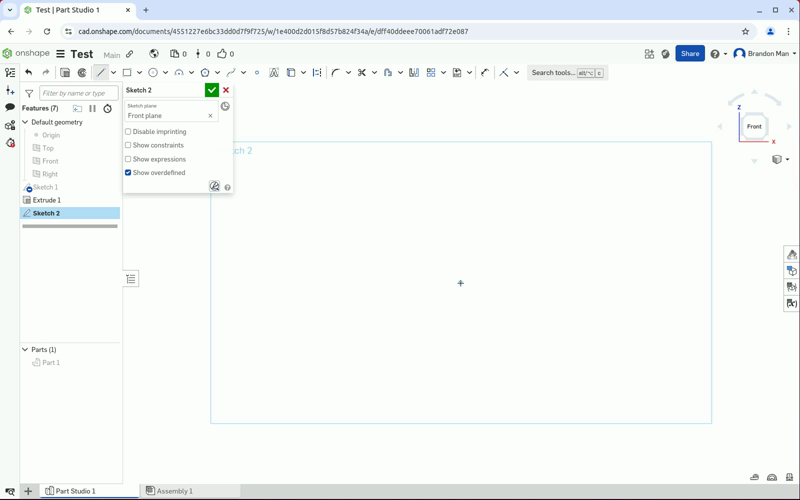
key_down(shift)
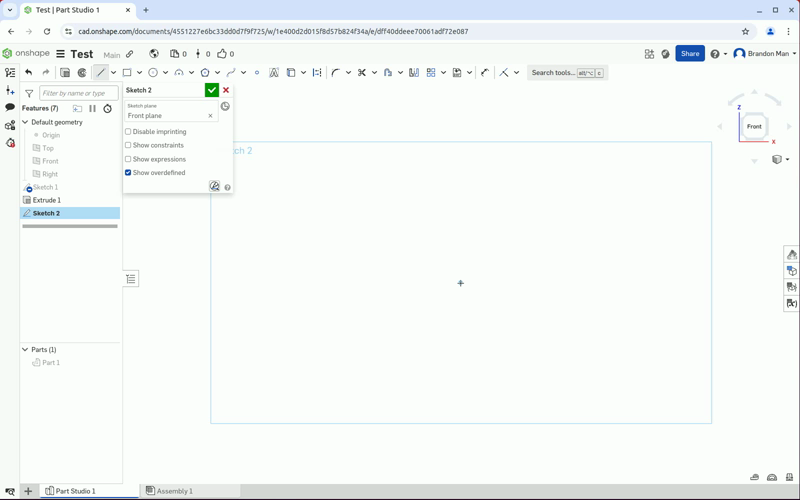
mouse_move(490, 282)
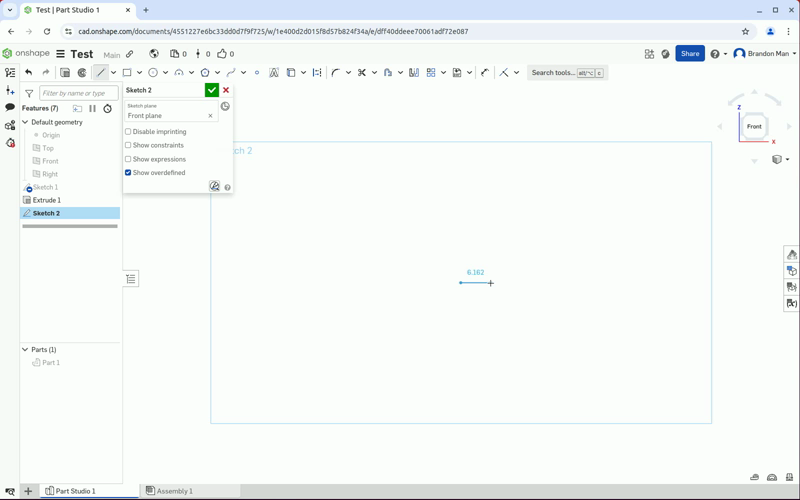
mouse_move(467, 282)
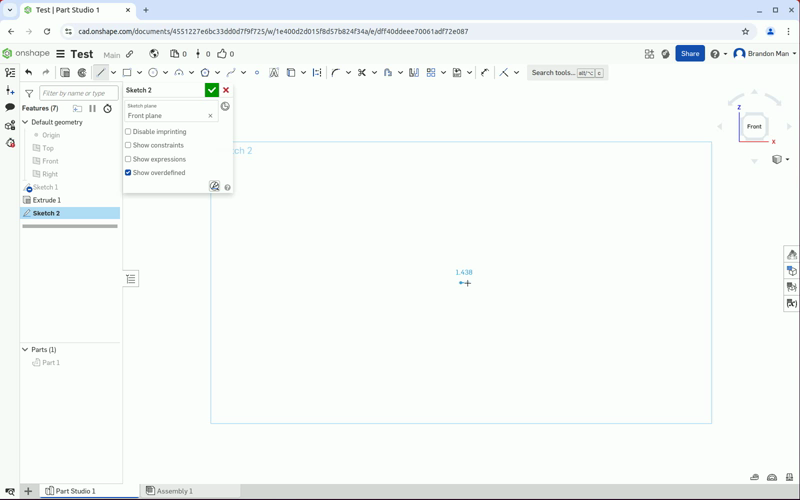
scroll(6)
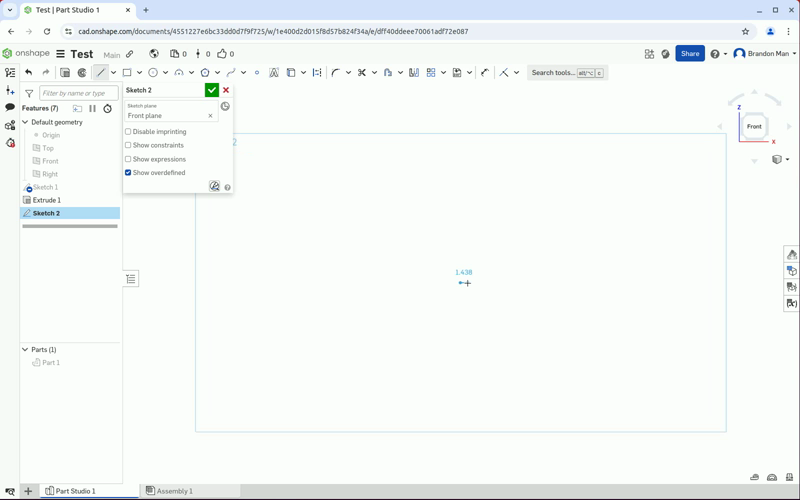
scroll(6)
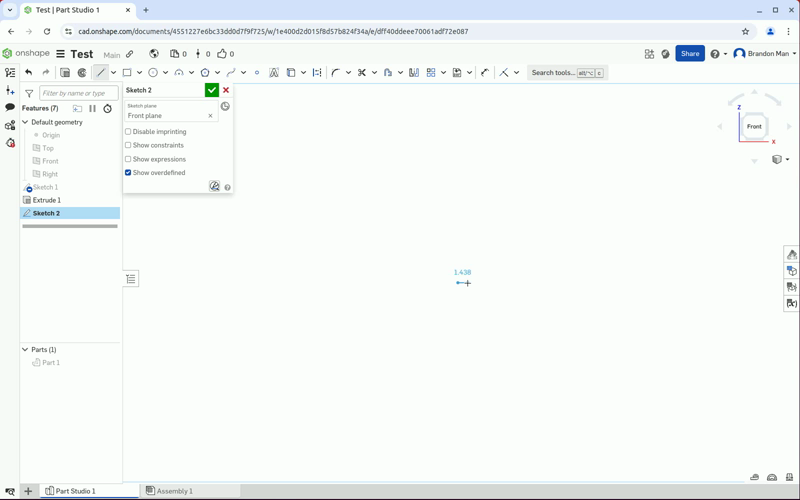
scroll(6)
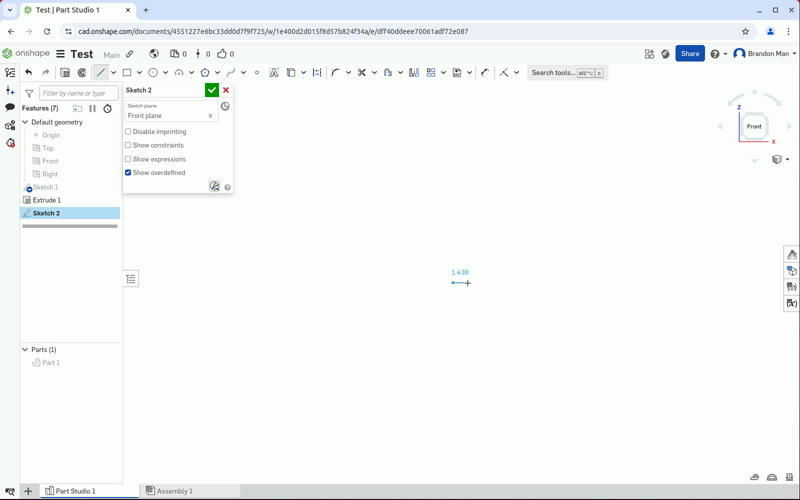
scroll(6)
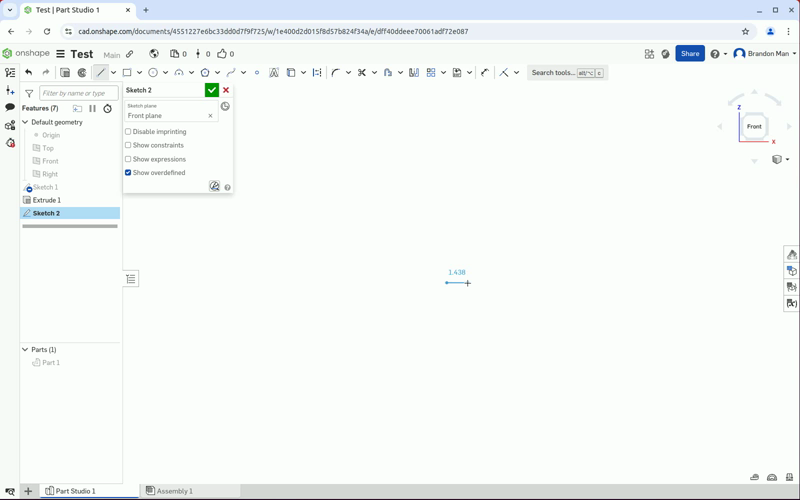
scroll(6)
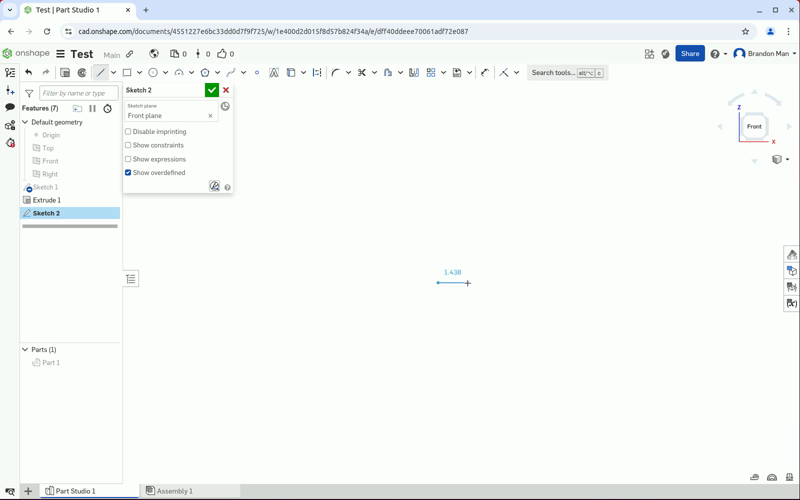
scroll(6)
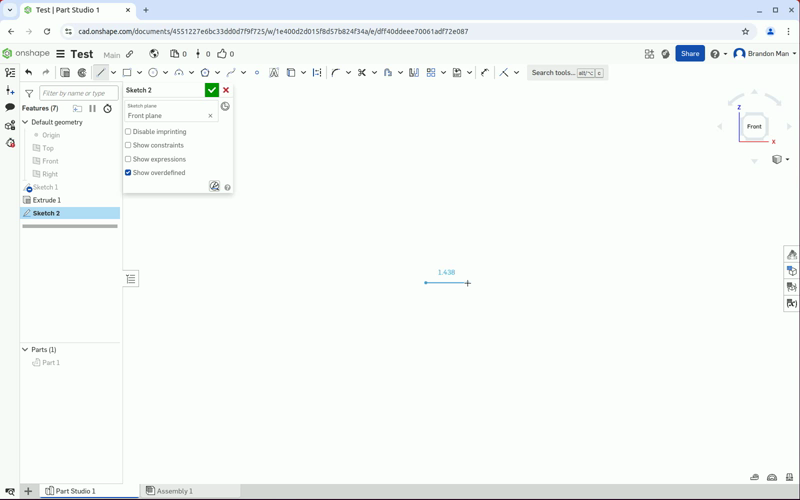
scroll(6)
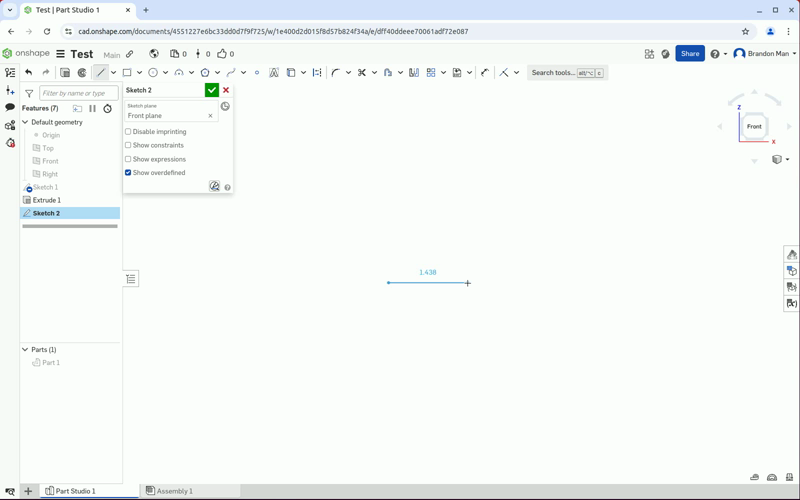
click(467, 282)
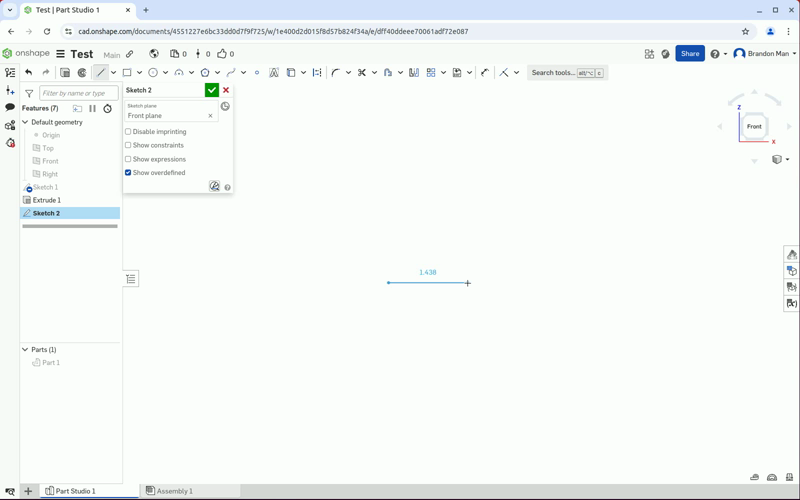
scroll(-6)
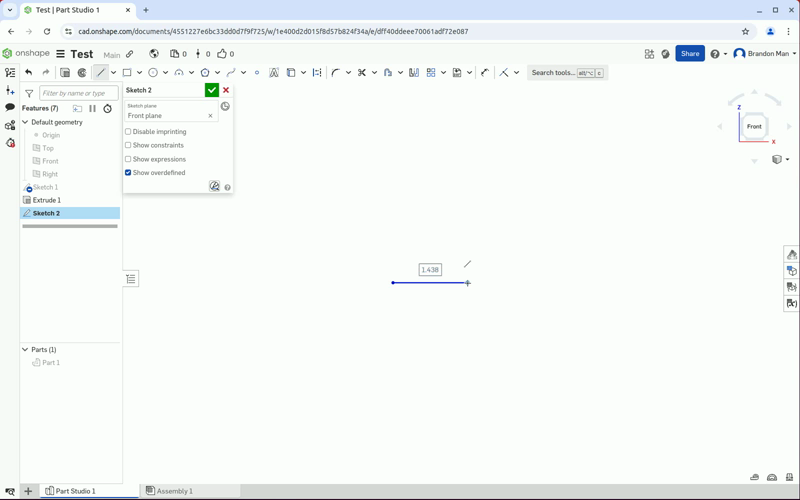
scroll(-6)
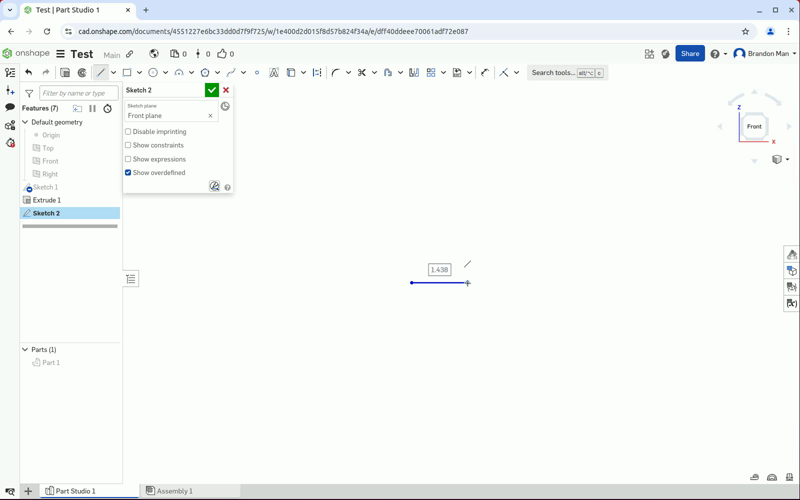
scroll(-6)
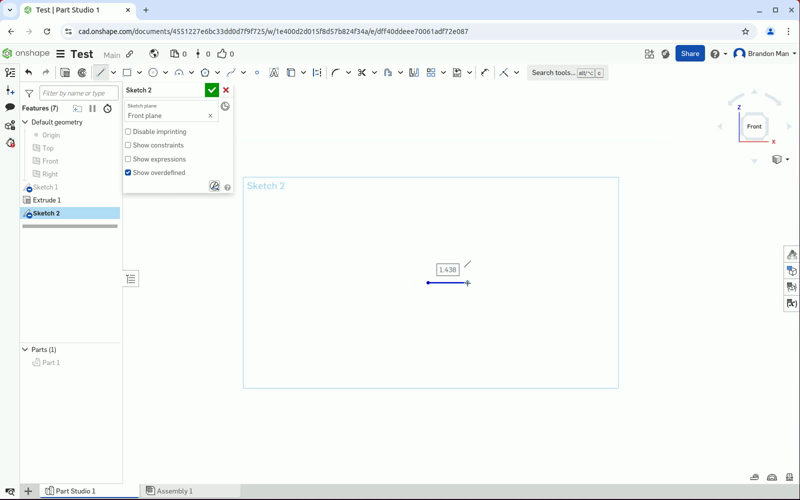
scroll(-6)
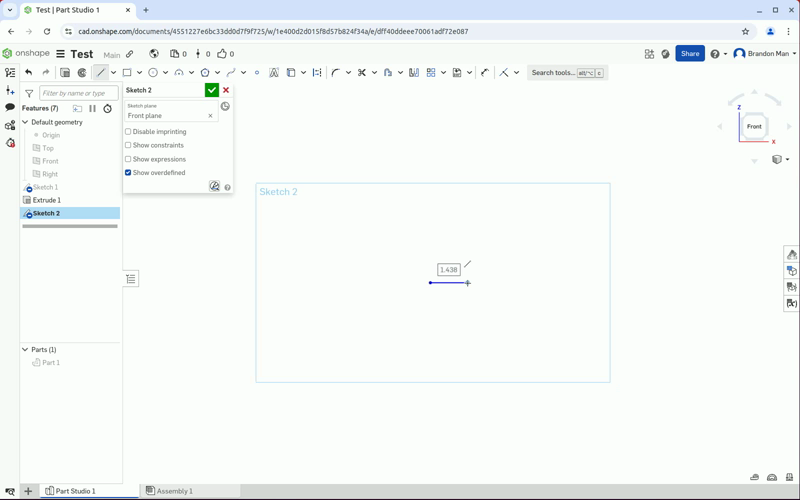
scroll(-6)
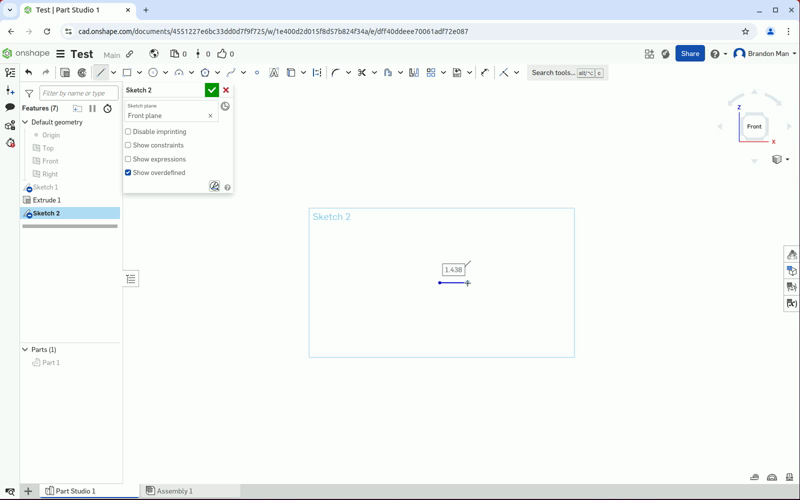
scroll(-6)
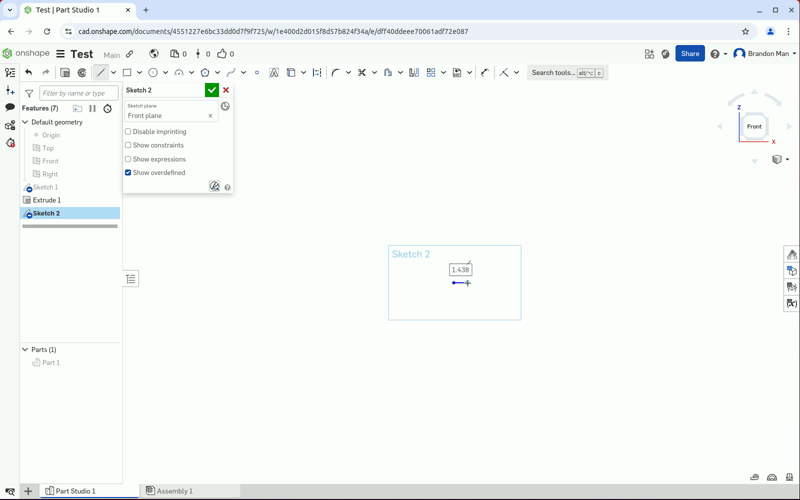
scroll(-6)
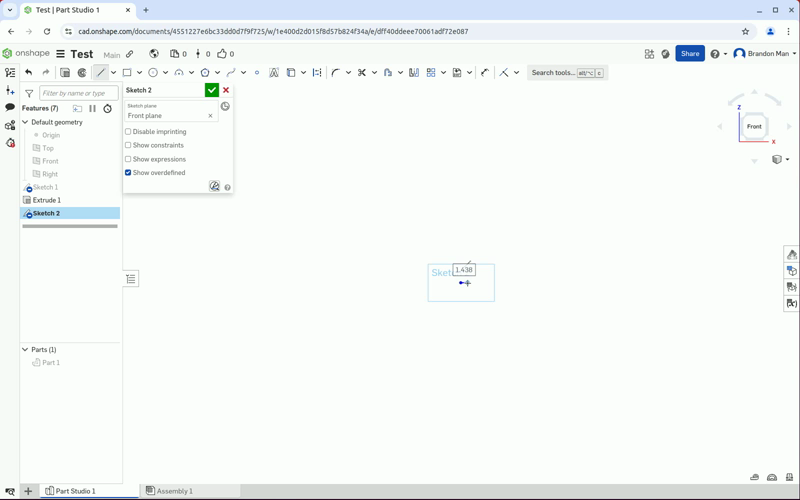
key_up(shift)
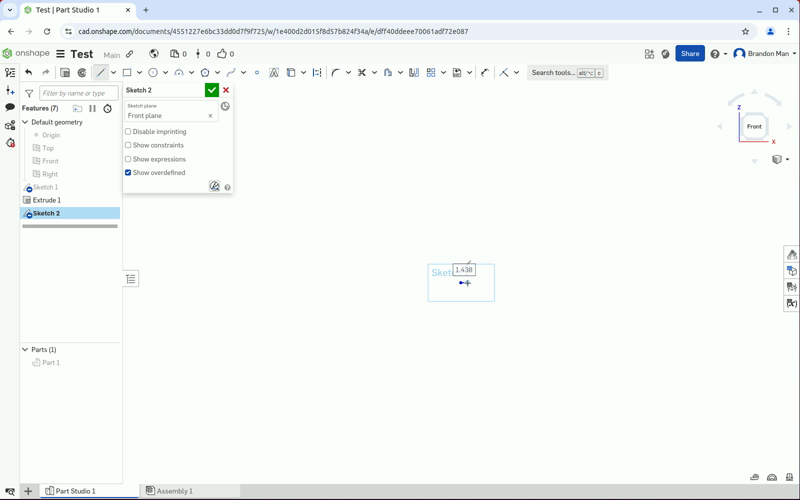
key_down(shift)
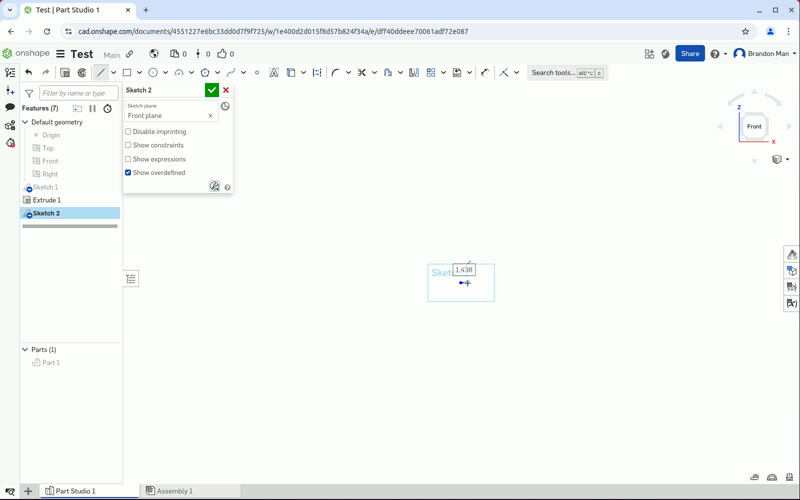
mouse_move(467, 170)
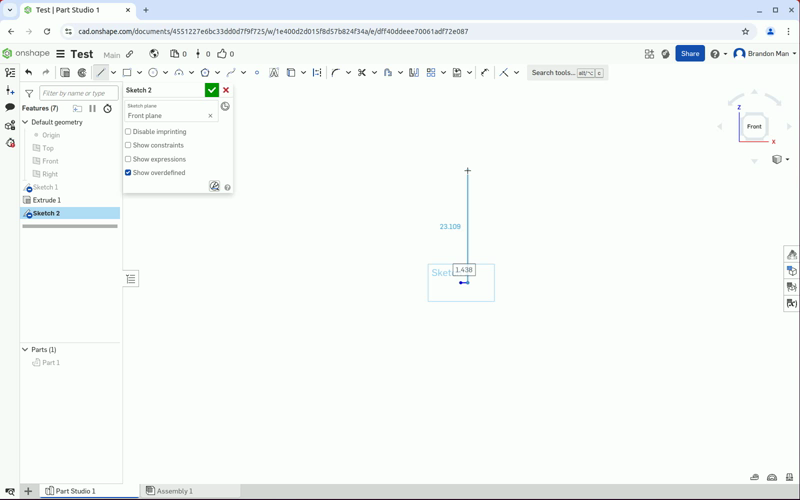
click(467, 170)
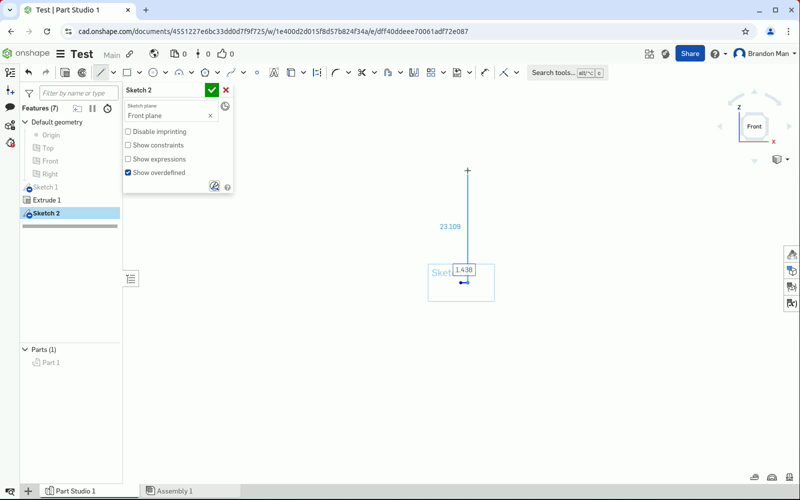
key_up(shift)
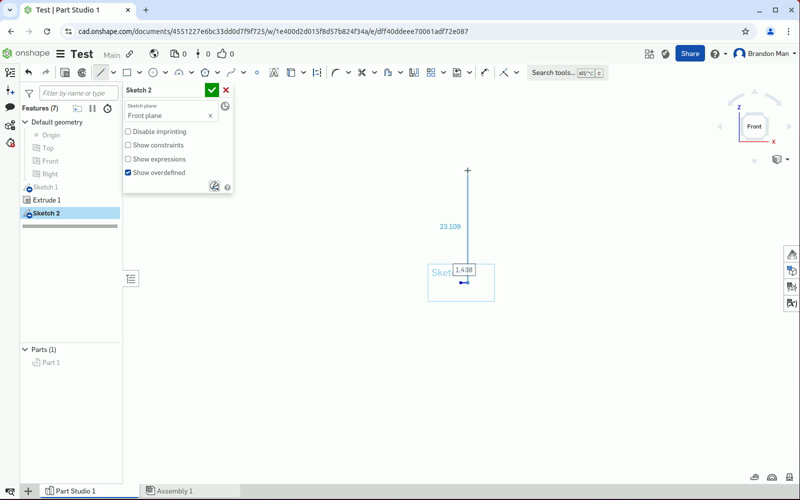
key_down(shift)
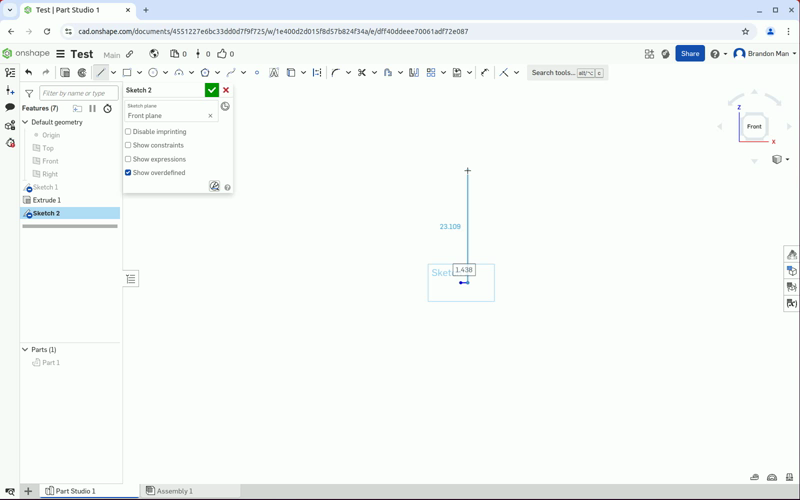
mouse_move(498, 170)
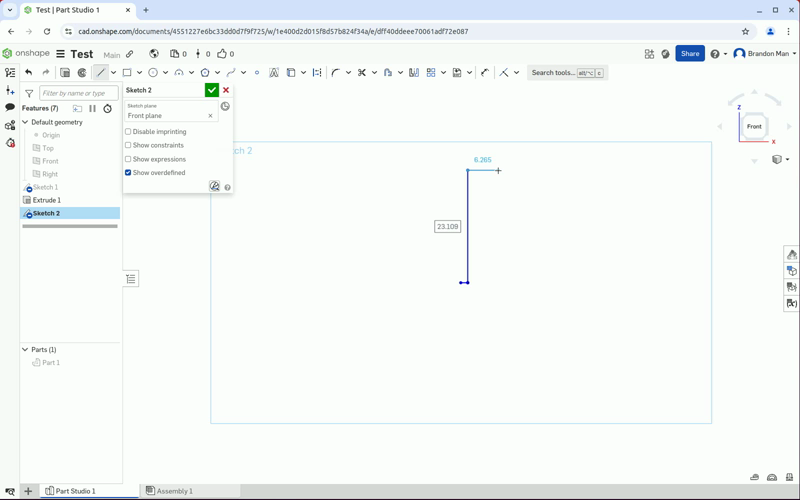
mouse_move(460, 170)
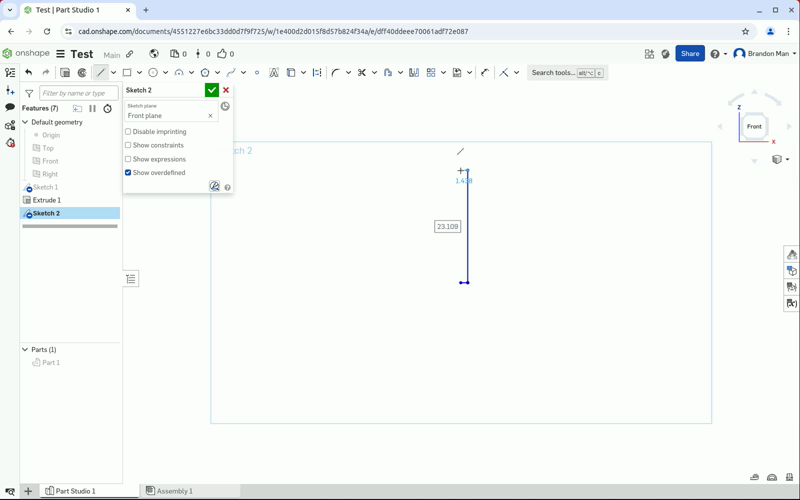
scroll(6)
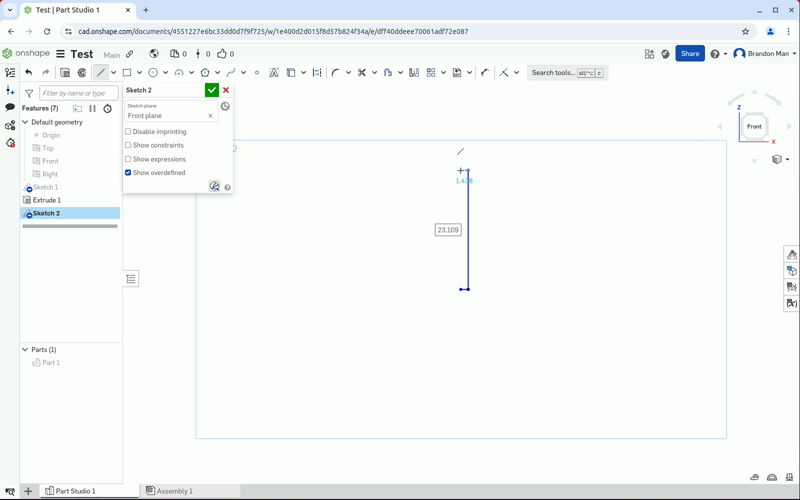
scroll(6)
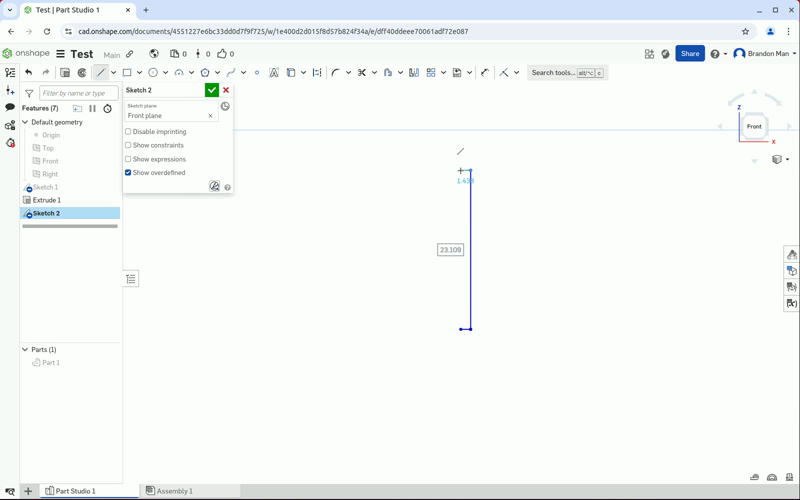
scroll(6)
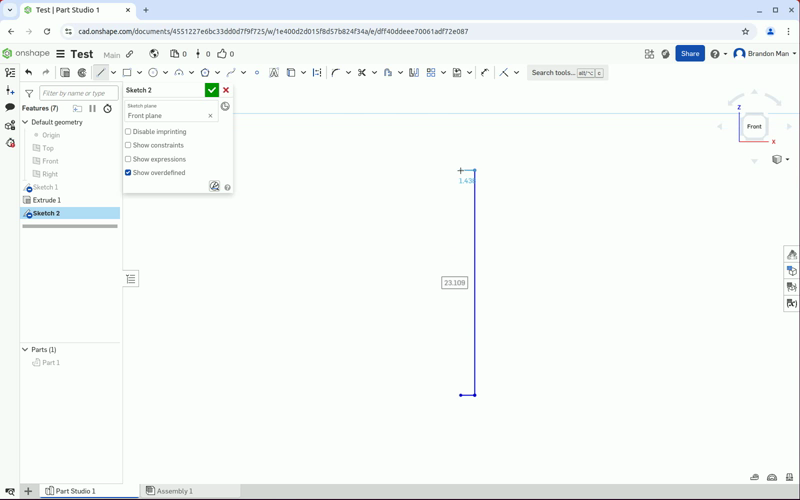
scroll(6)
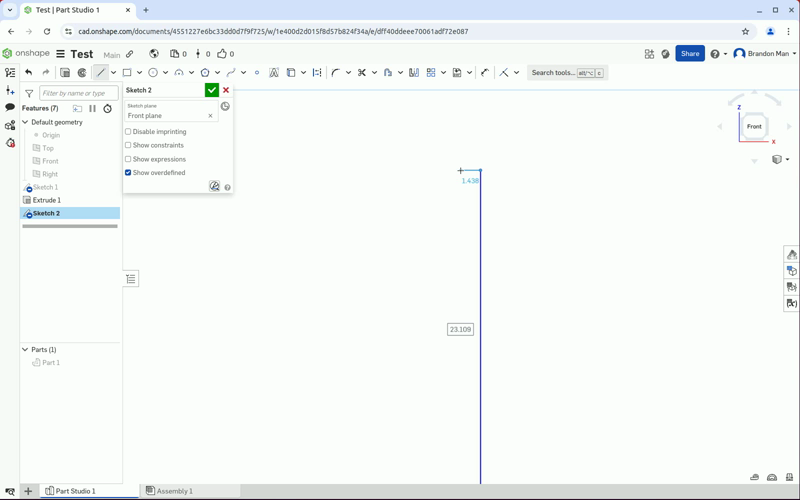
scroll(6)
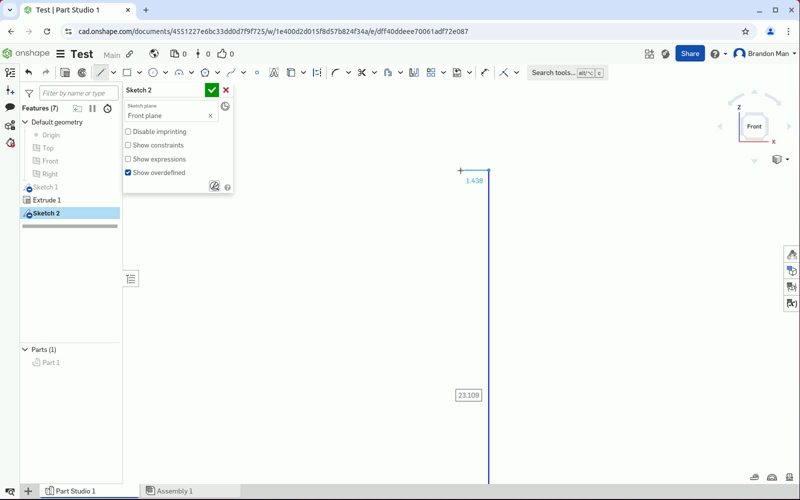
scroll(6)
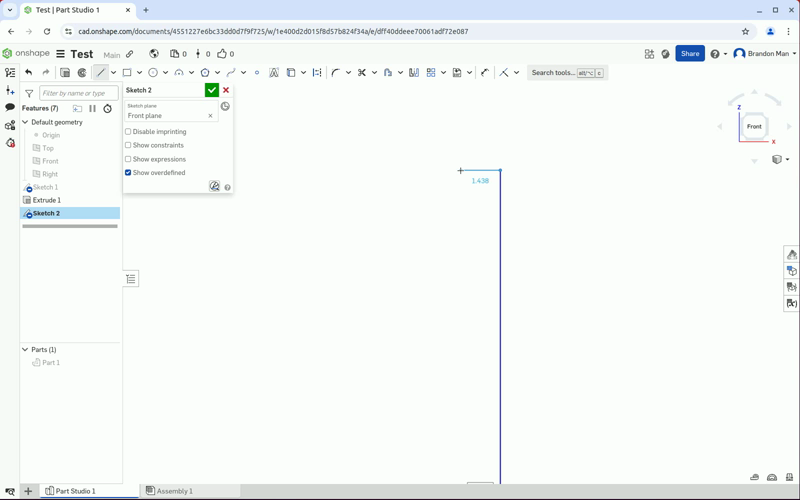
scroll(6)
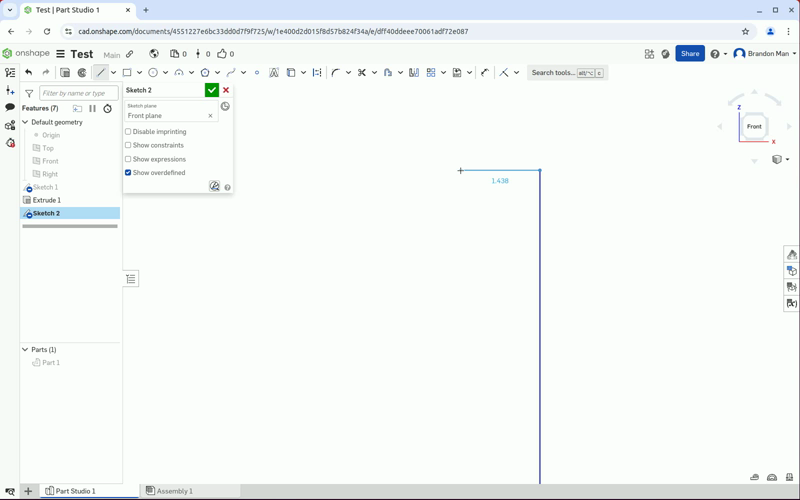
click(460, 170)
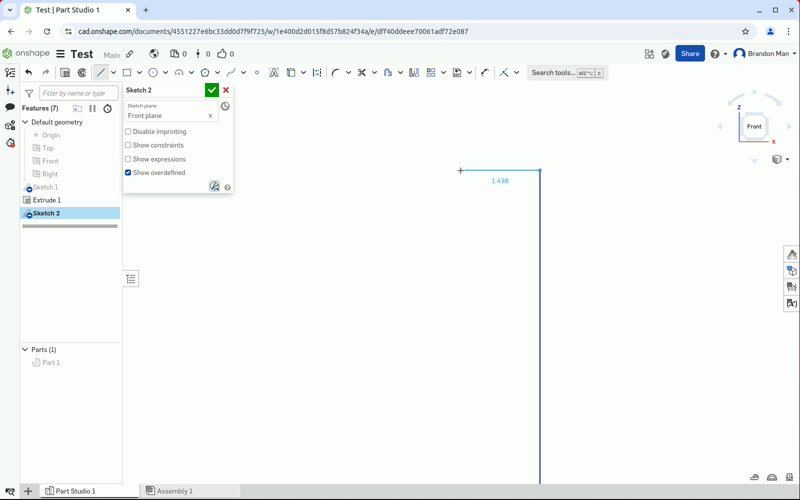
scroll(-6)
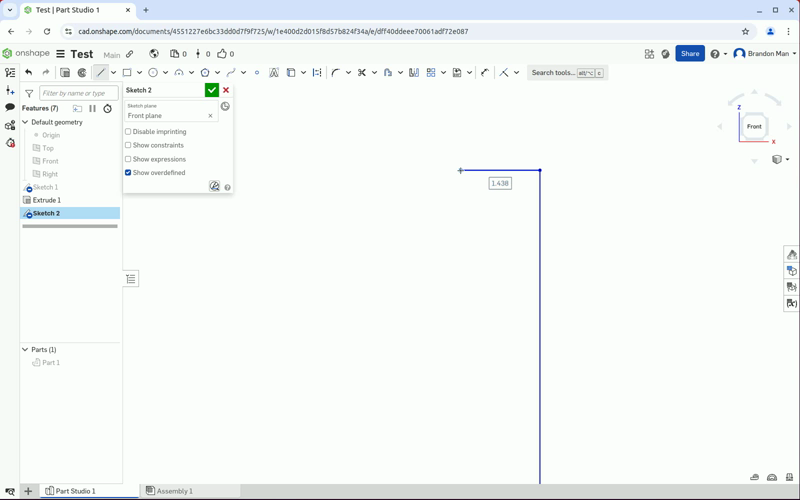
scroll(-6)
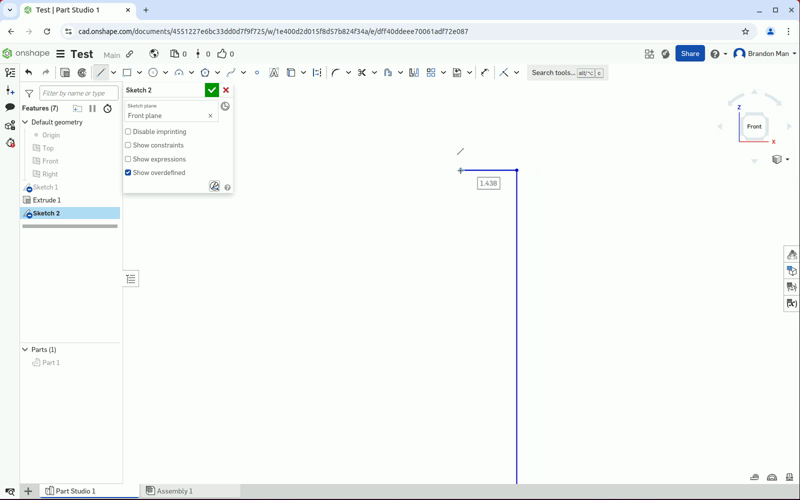
scroll(-6)
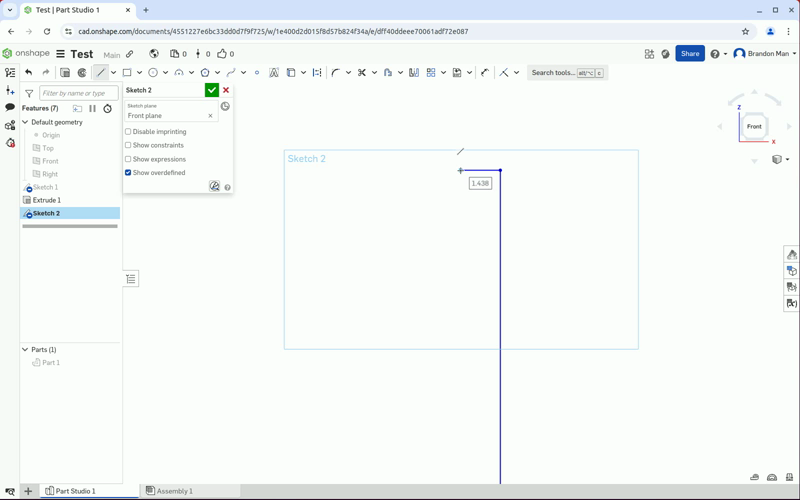
scroll(-6)
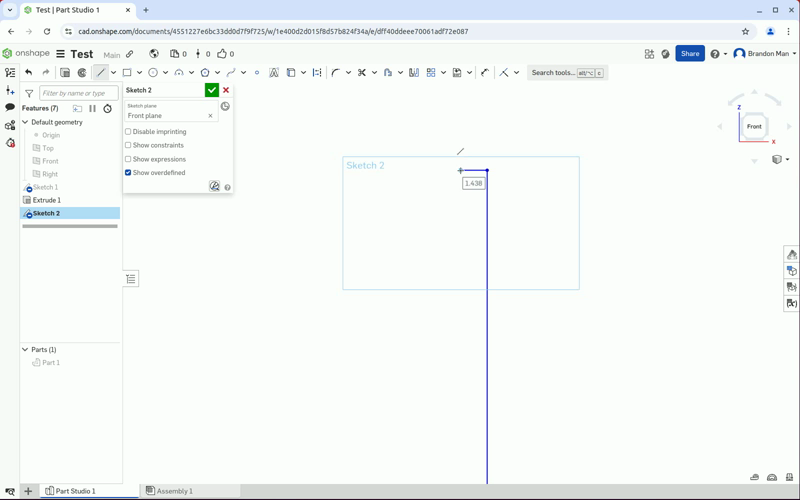
scroll(-6)
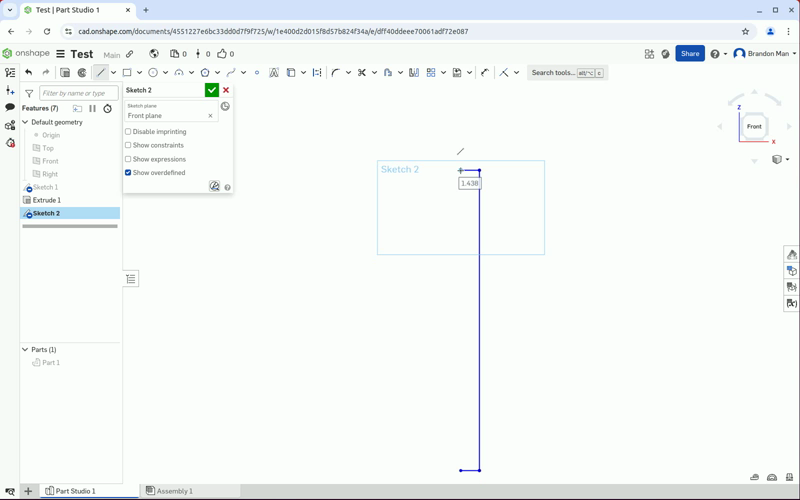
scroll(-6)
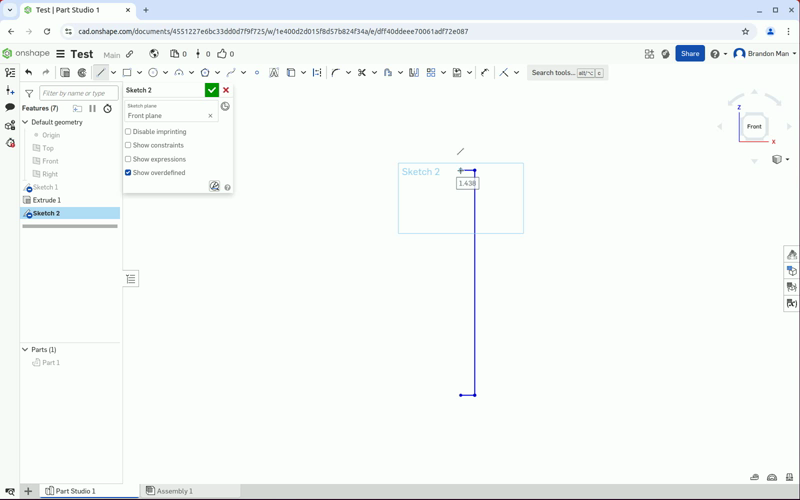
scroll(-6)
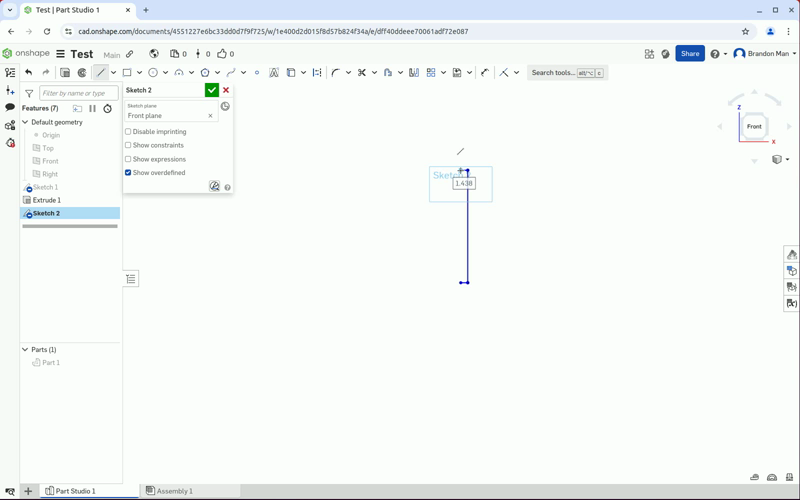
key_up(shift)
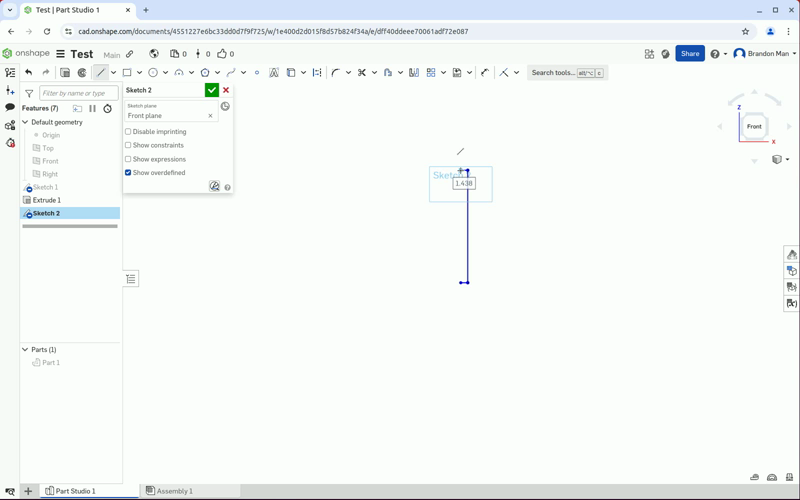
key_down(shift)
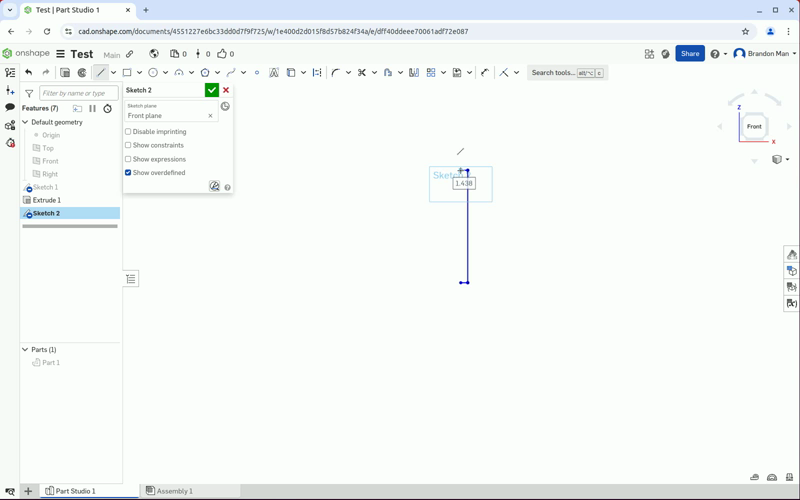
mouse_move(460, 282)
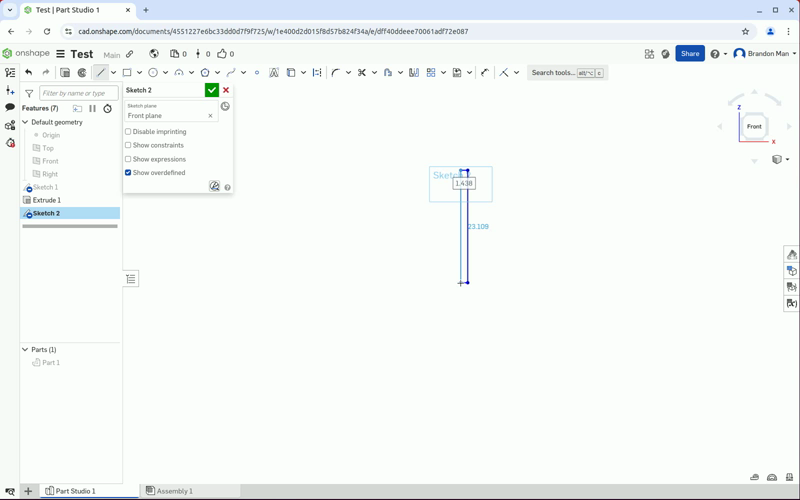
key_up(shift)
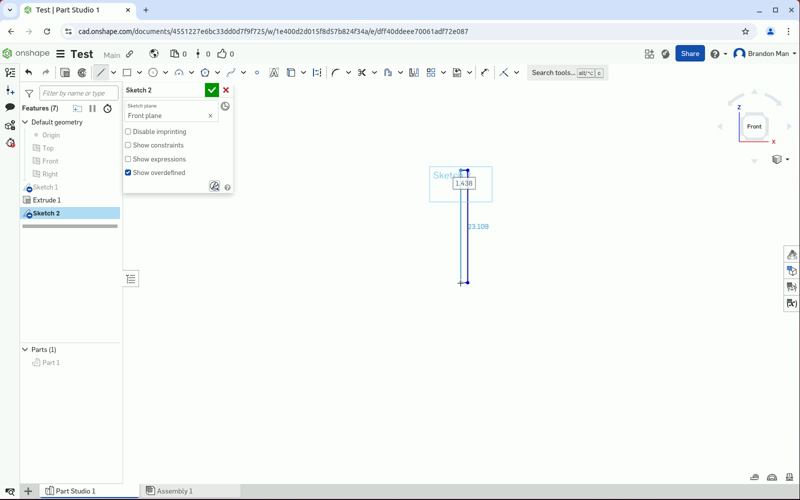
click(460, 282)
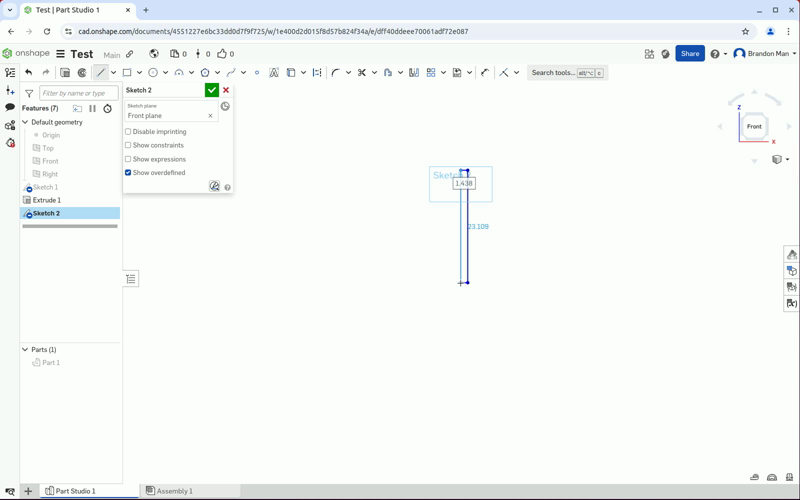
key(esc)
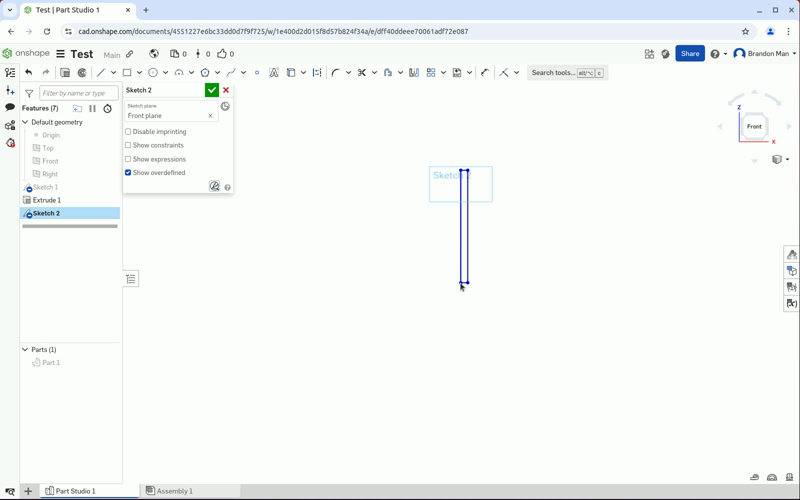
mouse_move(467, 216)
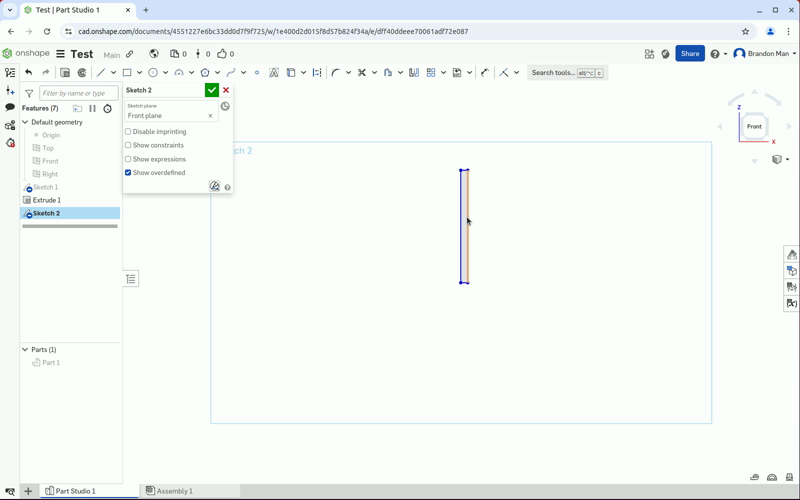
scroll(6)
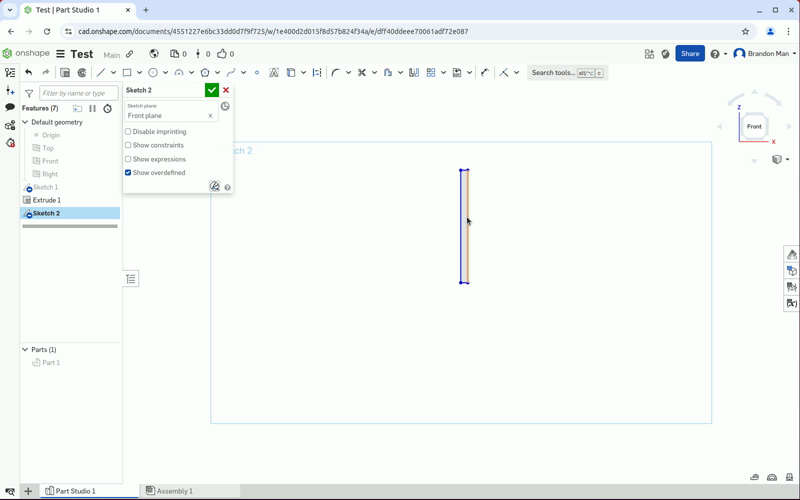
scroll(6)
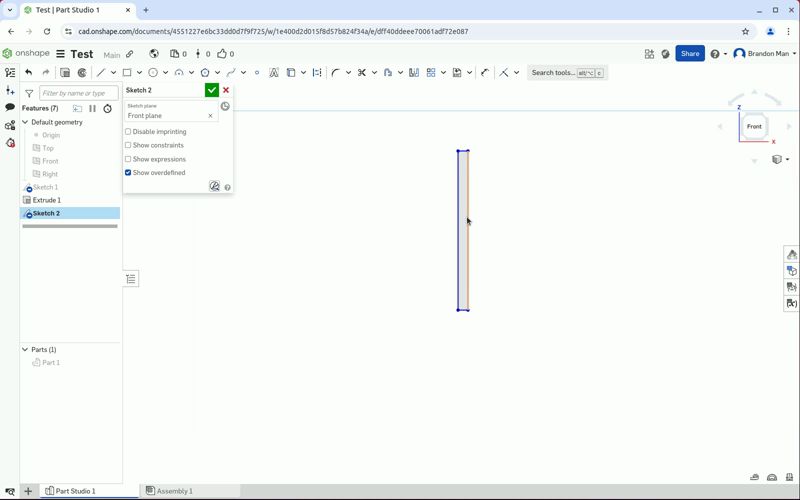
scroll(6)
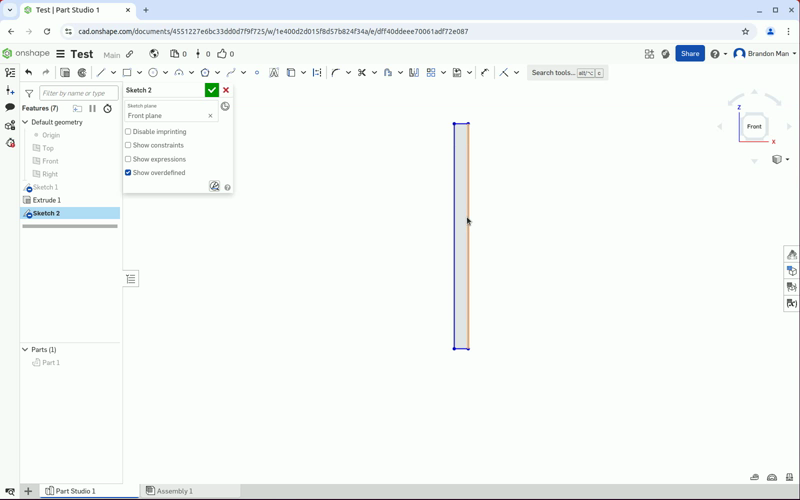
scroll(6)
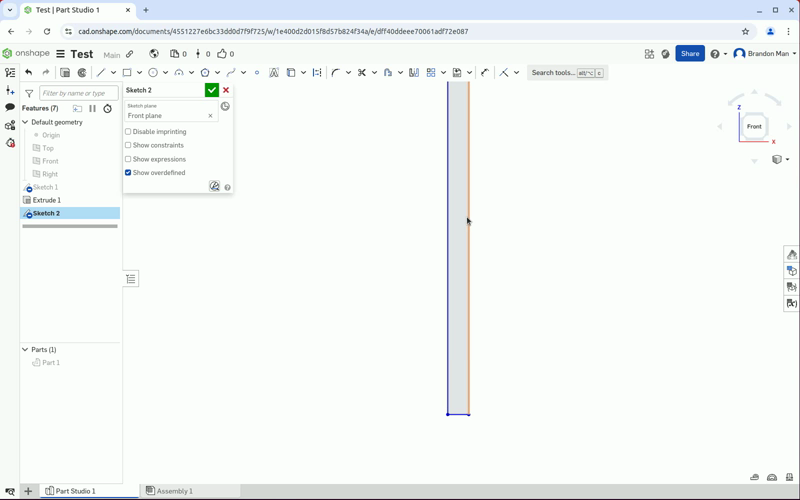
scroll(6)
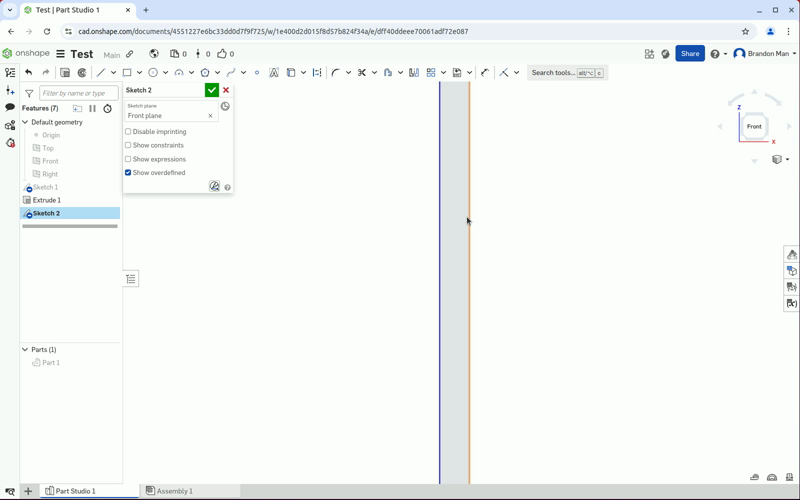
scroll(6)
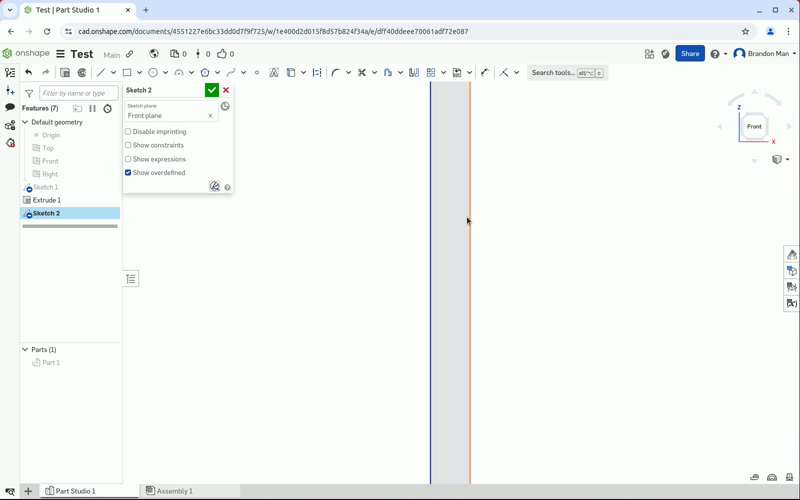
scroll(6)
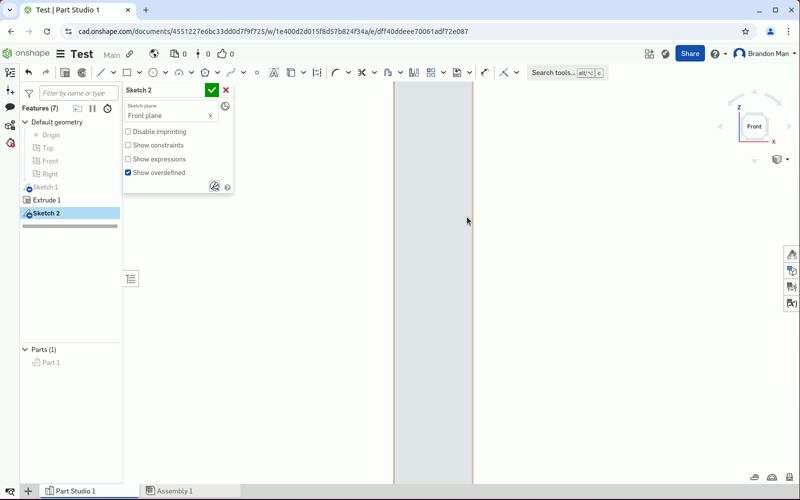
click(467, 216)
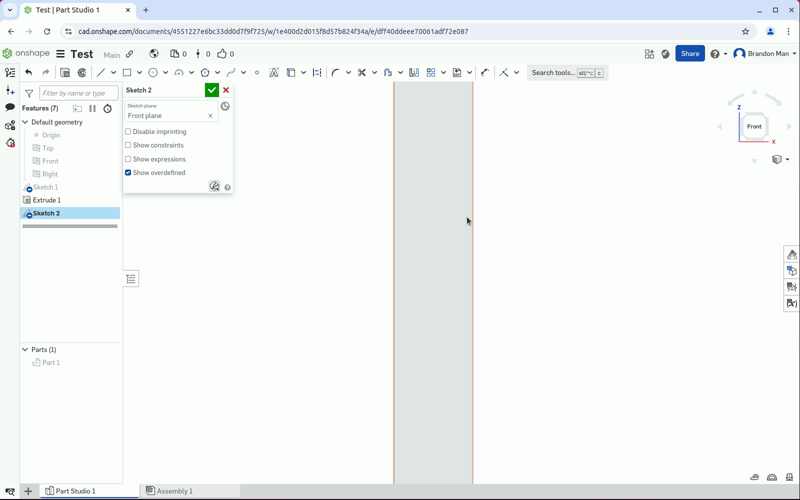
scroll(-6)
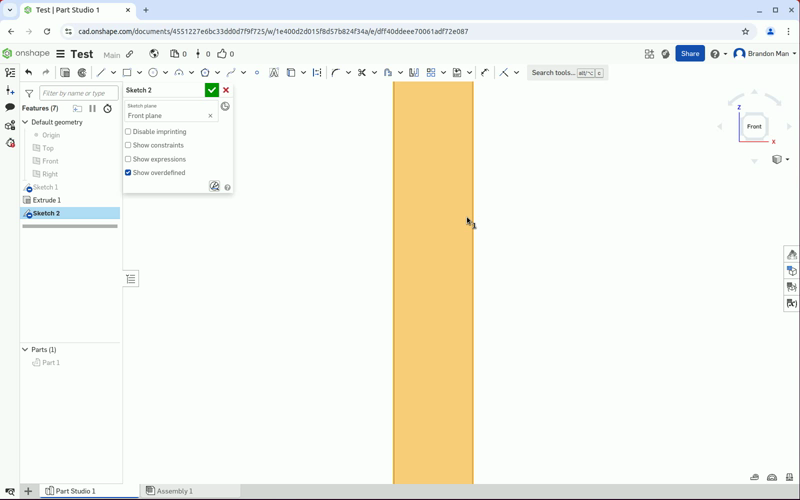
scroll(-6)
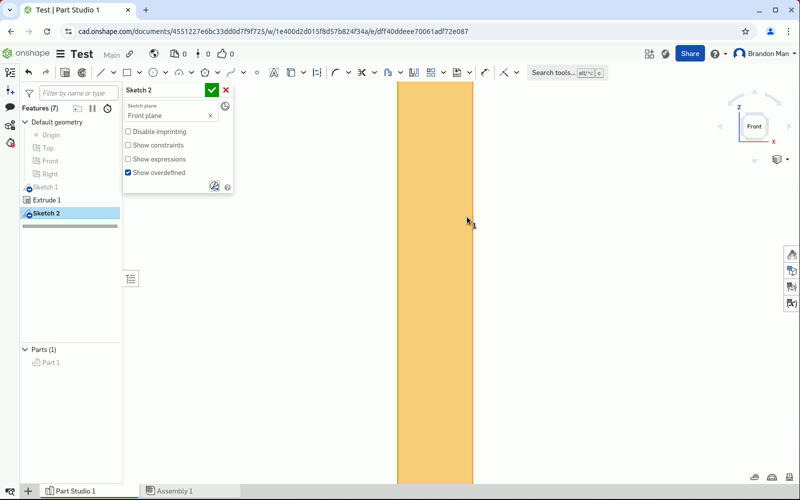
scroll(-6)
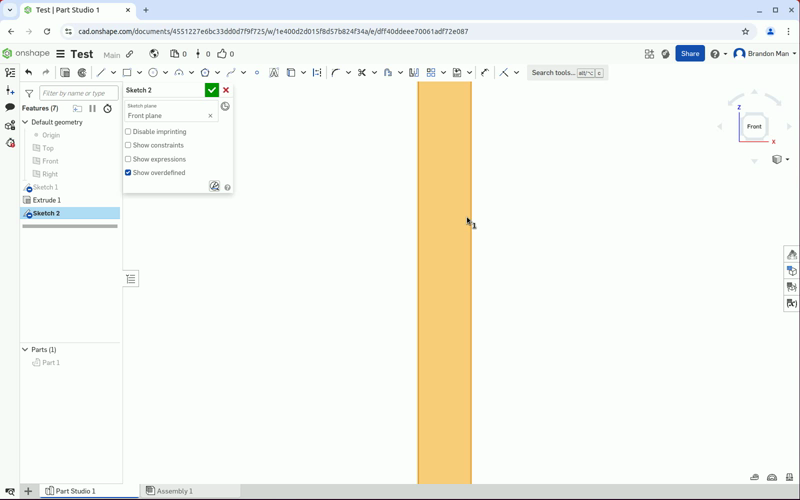
scroll(-6)
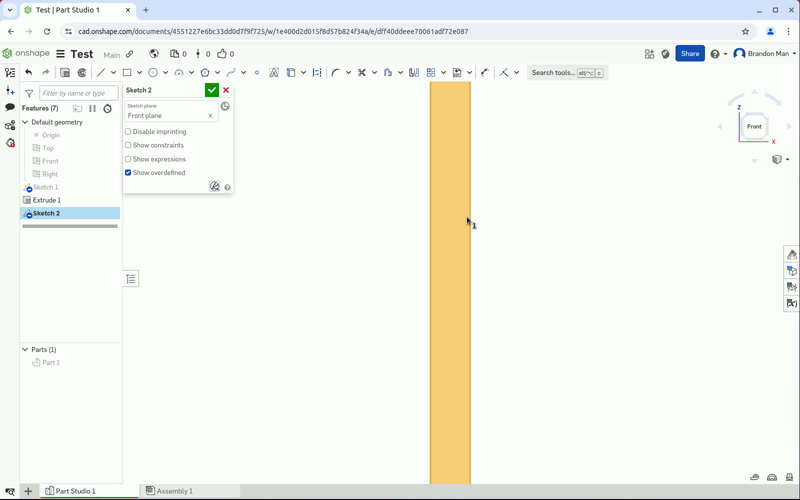
scroll(-6)
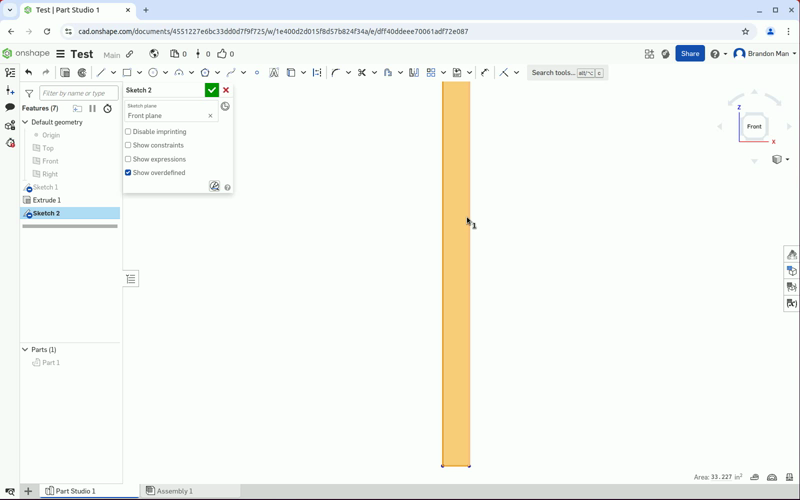
scroll(-6)
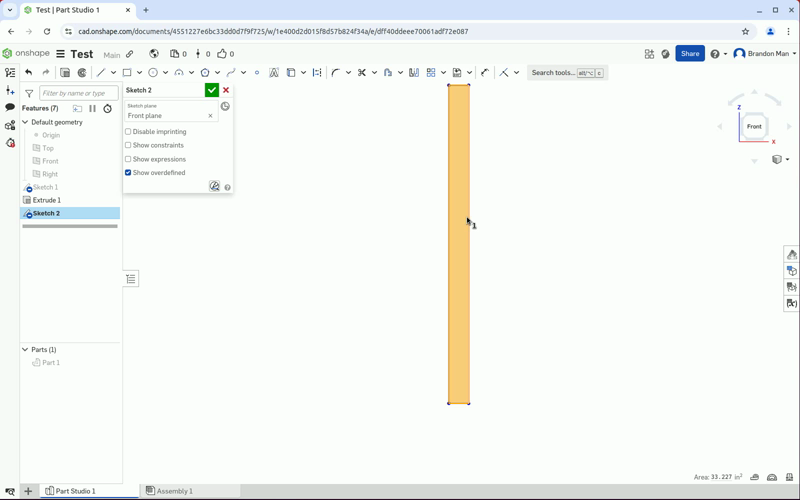
scroll(-6)
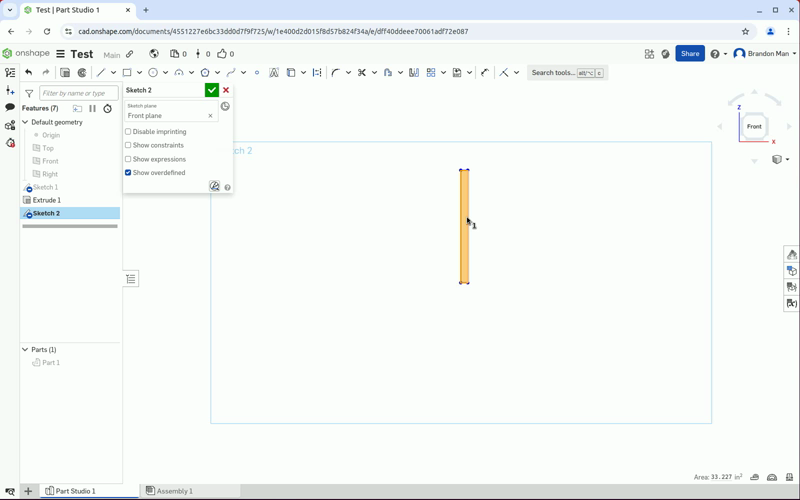
mouse_move(73, 352)
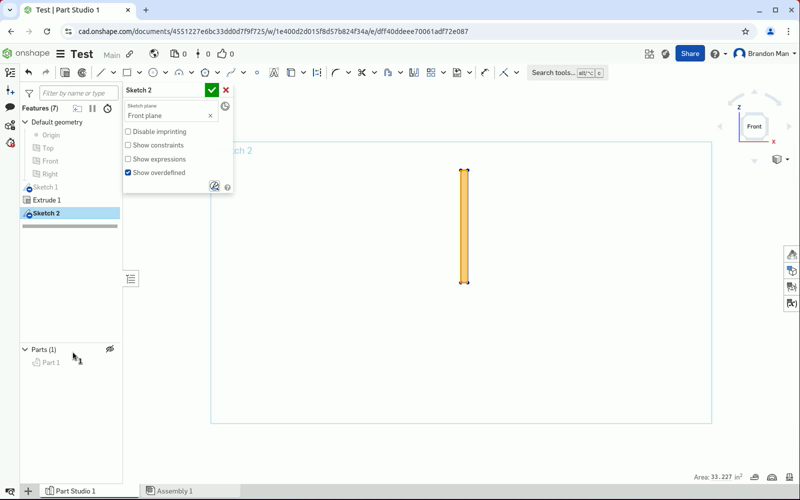
key(shift+y)
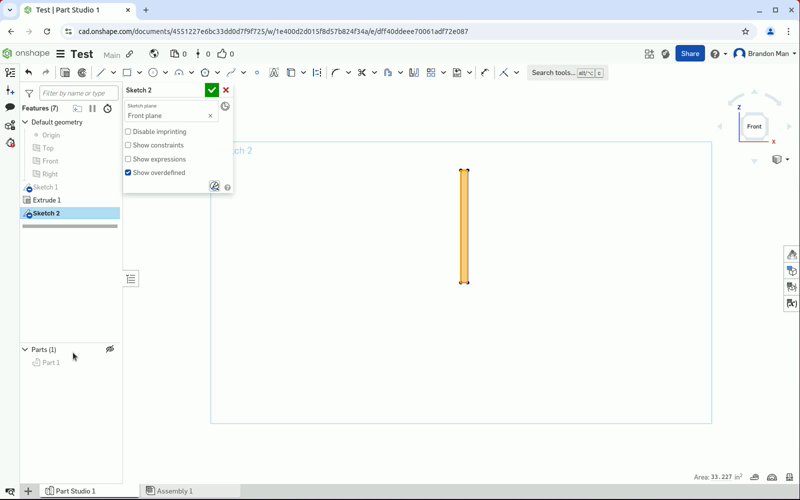
key(shift+e)
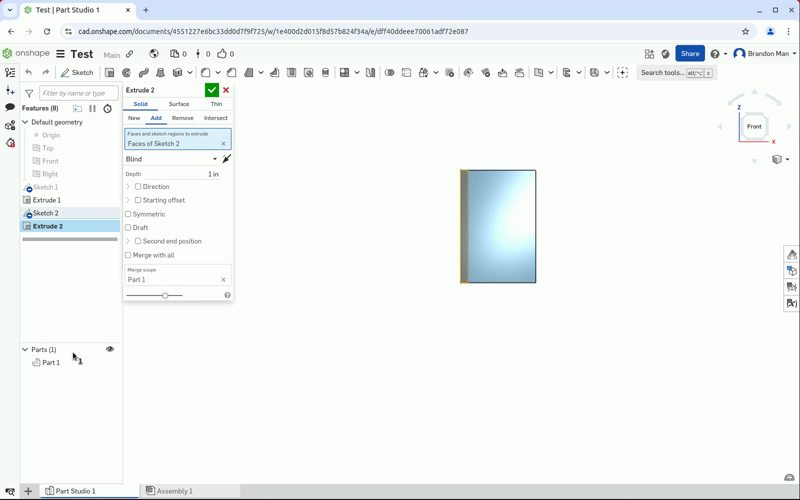
mouse_move(143, 106)
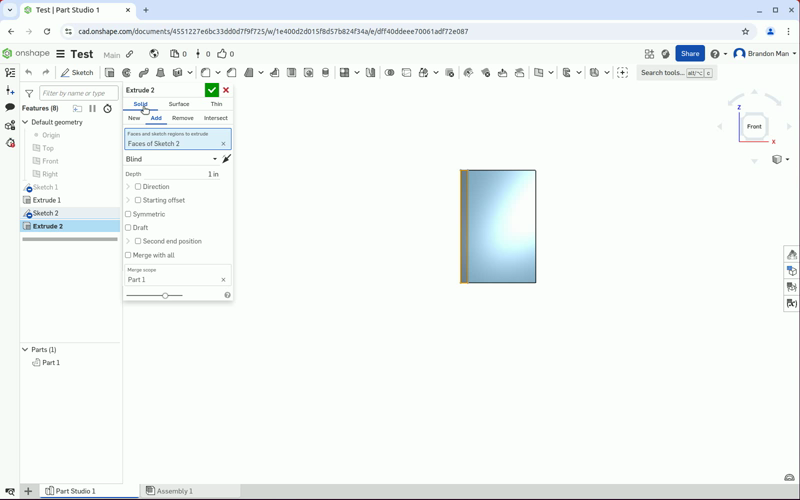
click(143, 106)
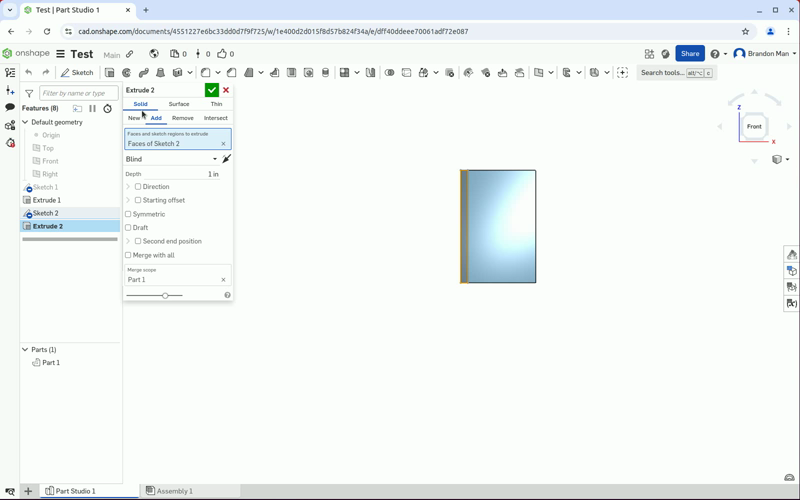
mouse_move(137, 120)
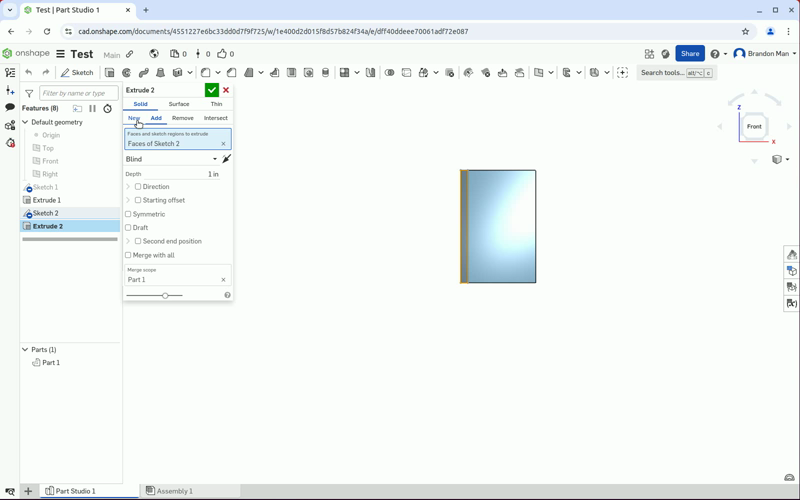
click(137, 120)
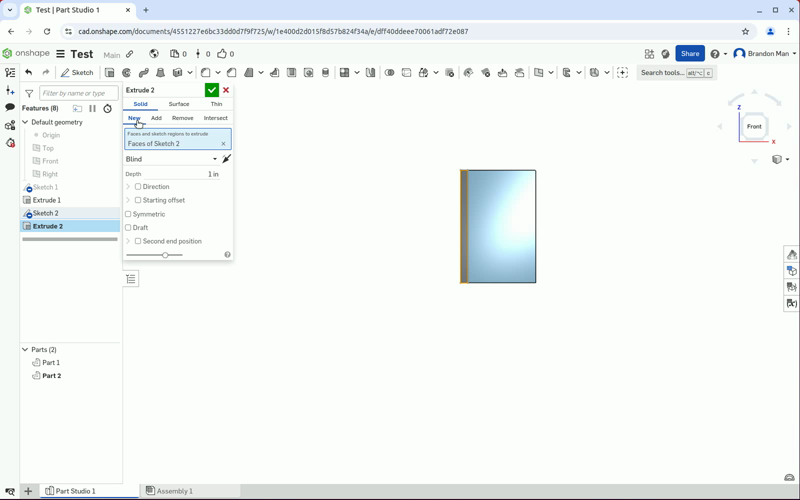
key(tab, 4)
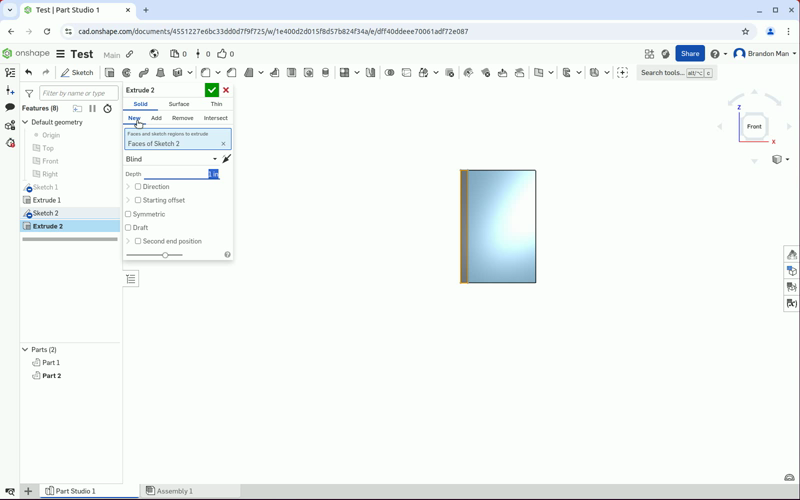
text(15.405)
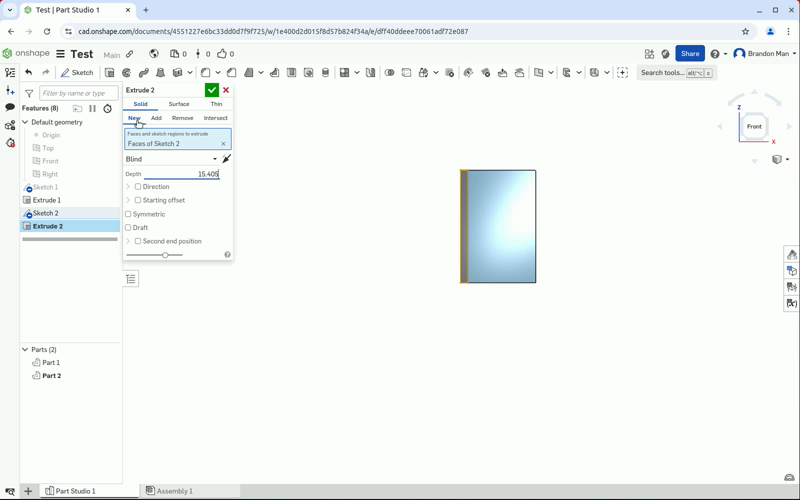
key(enter)
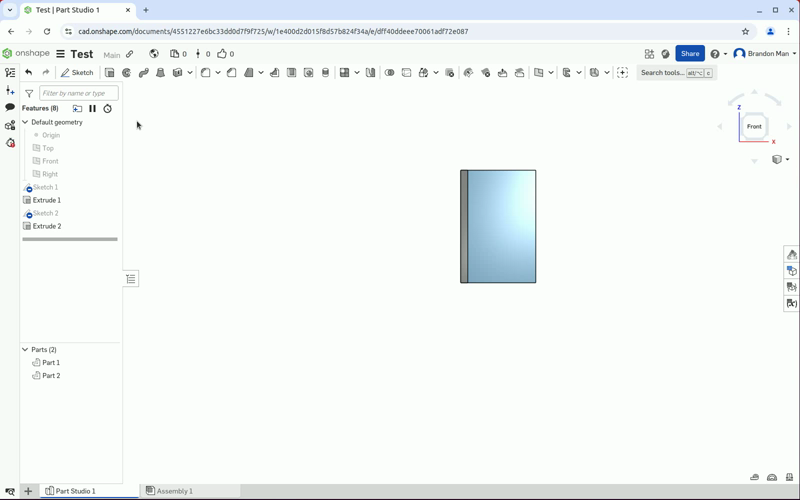
key(shift+h)
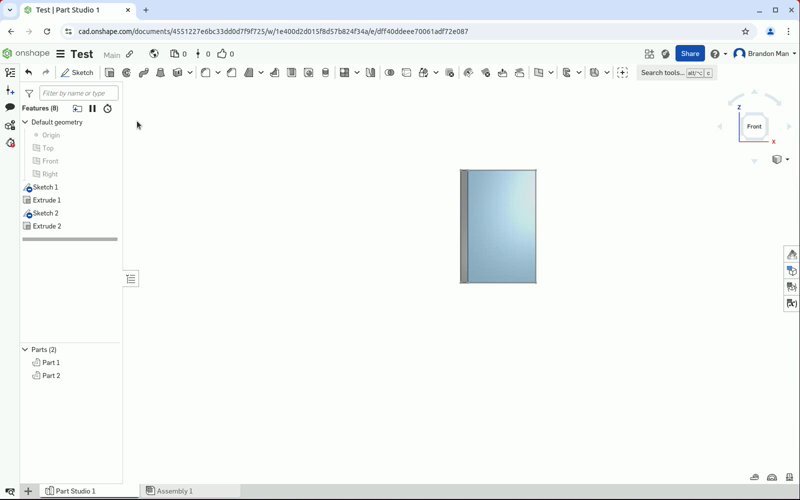
key(shift+h)
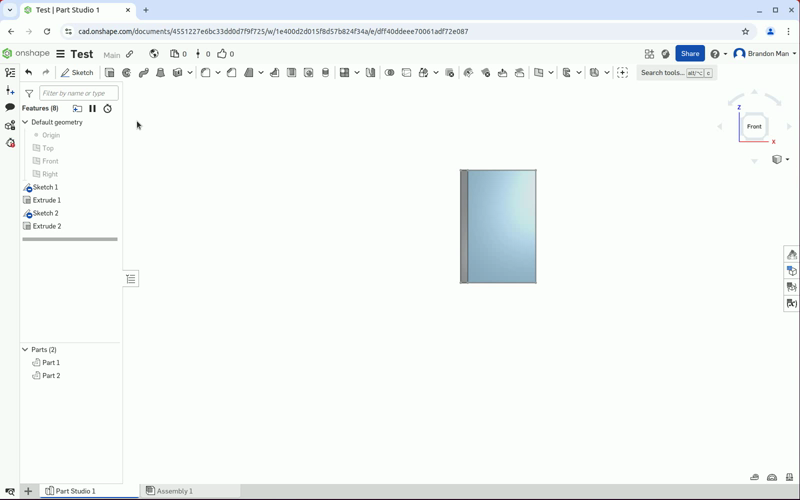
key(shift+7)
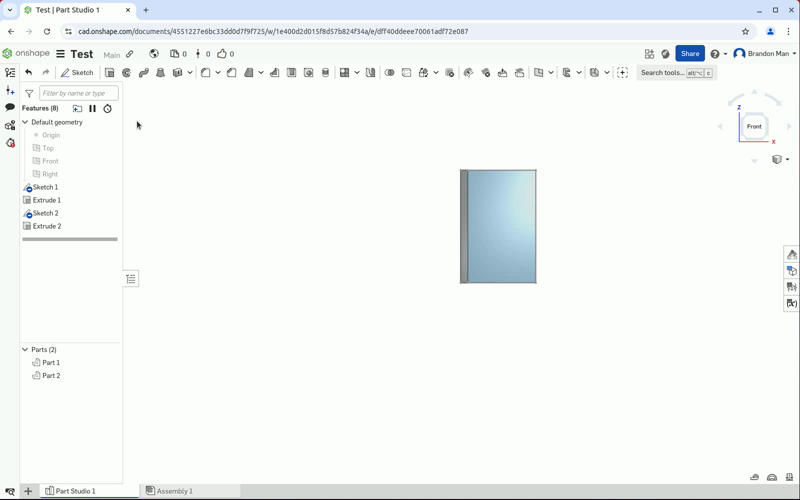
key(left, 2)
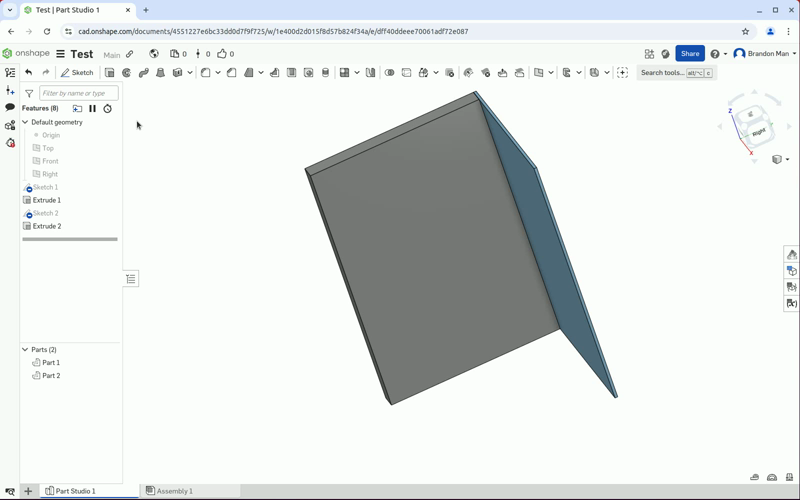
key(down, 2)
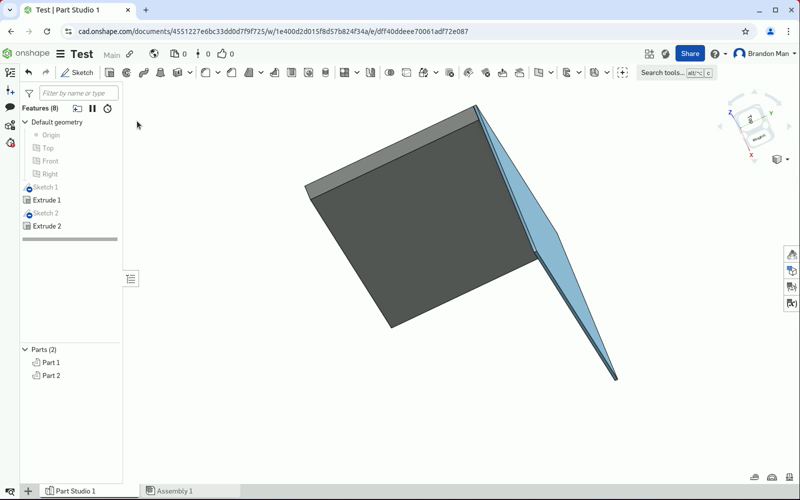
key(up, 2)
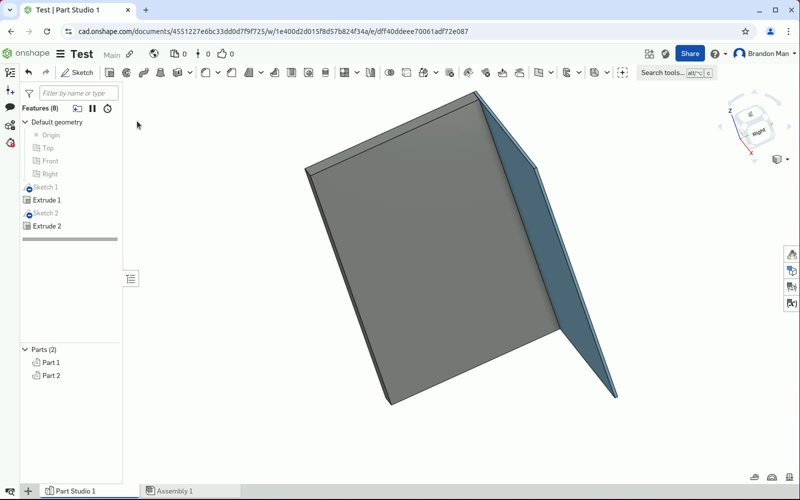
key(right, 2)
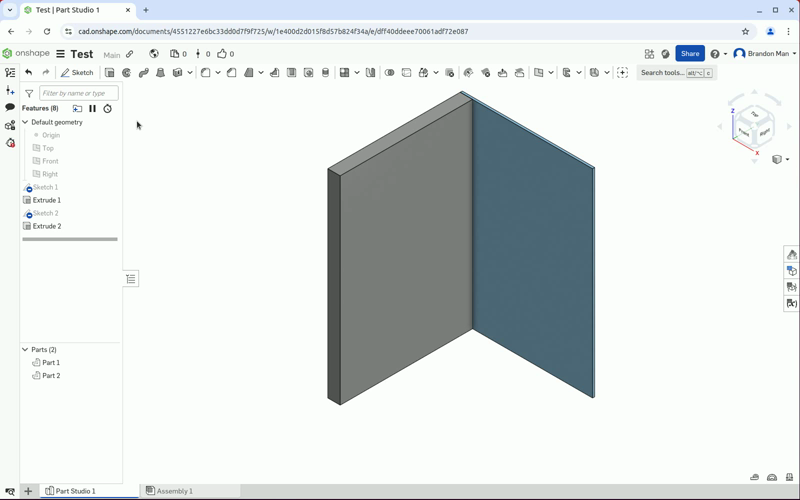
mouse_move(73, 189)
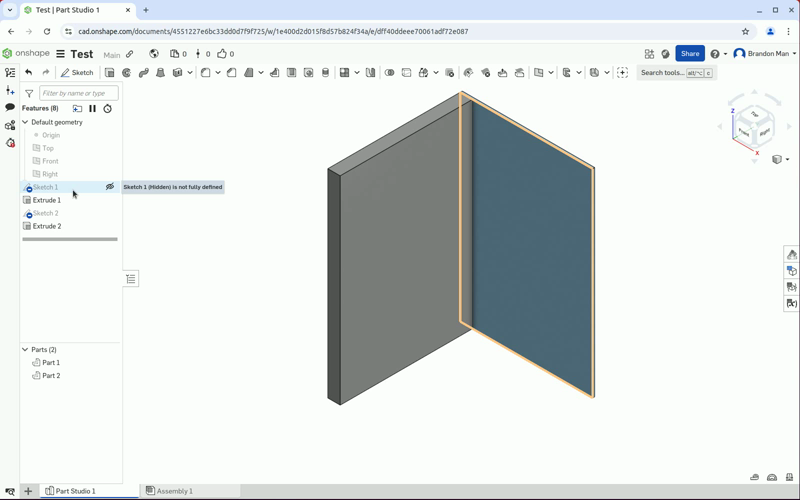
click(73, 189)